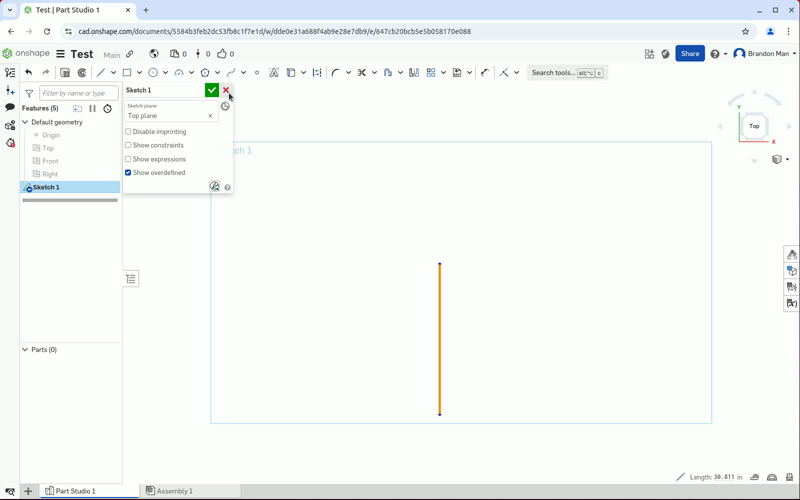
key(shift+h)
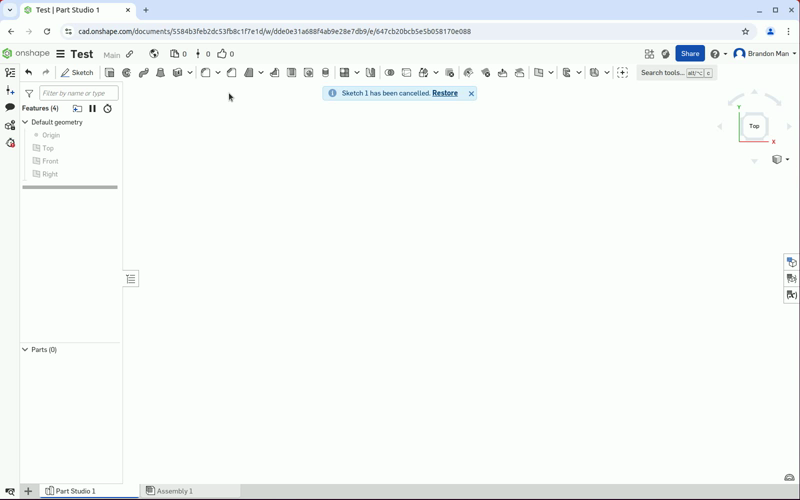
mouse_move(73, 352)
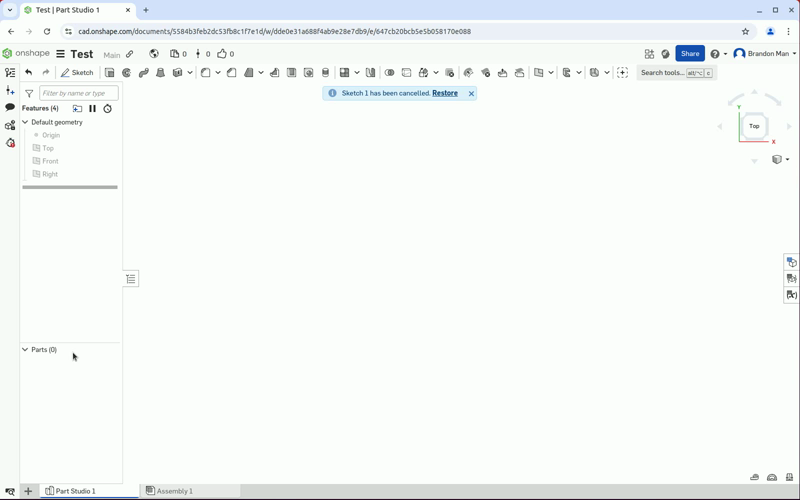
key(y)
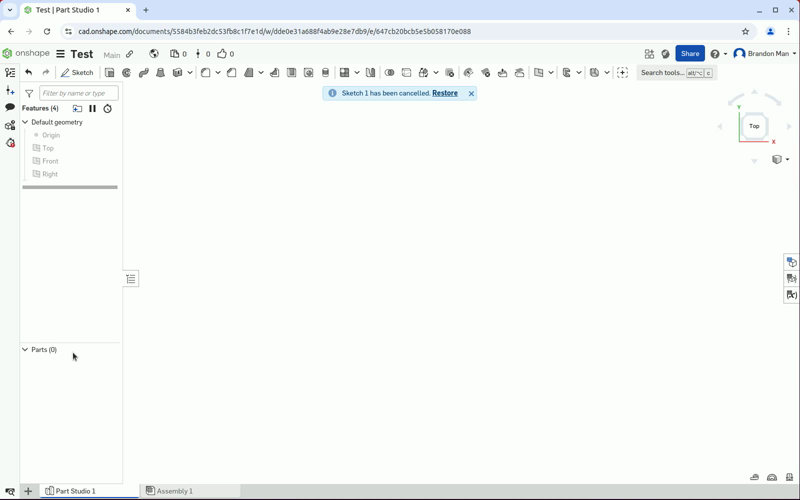
key(shift+p)
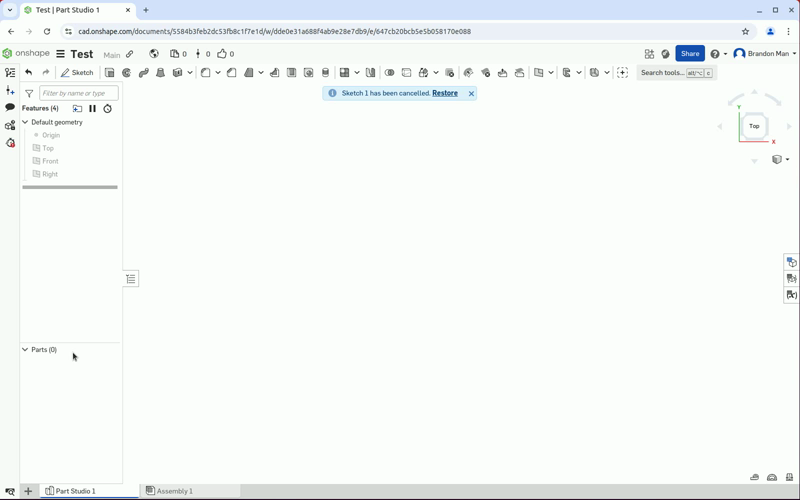
key(space)
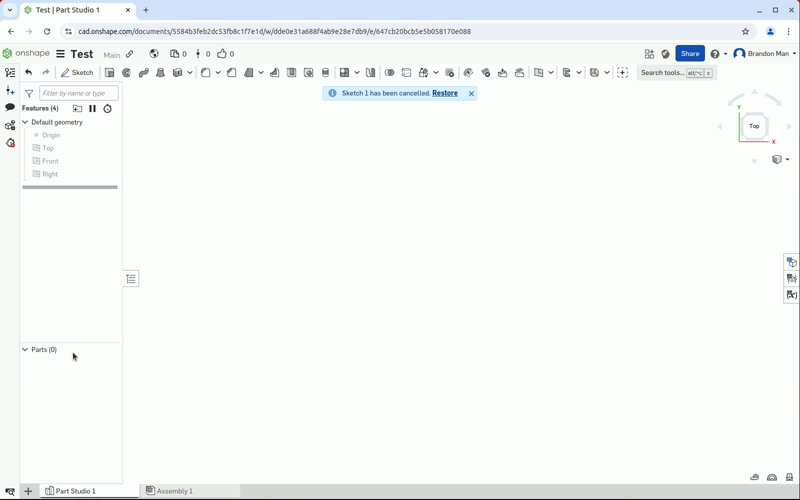
key_down(shift)
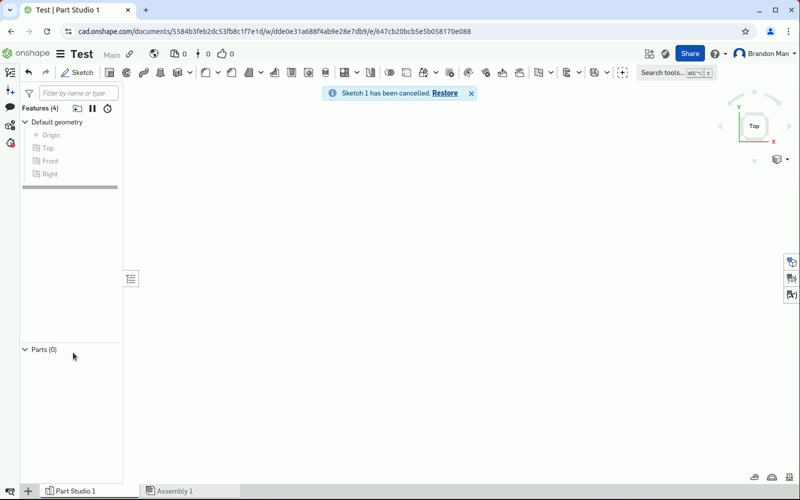
key(up)
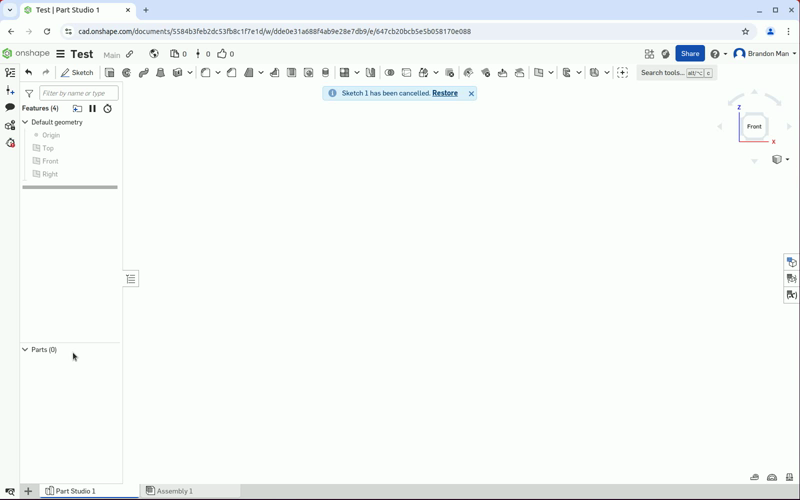
key_up(shift)
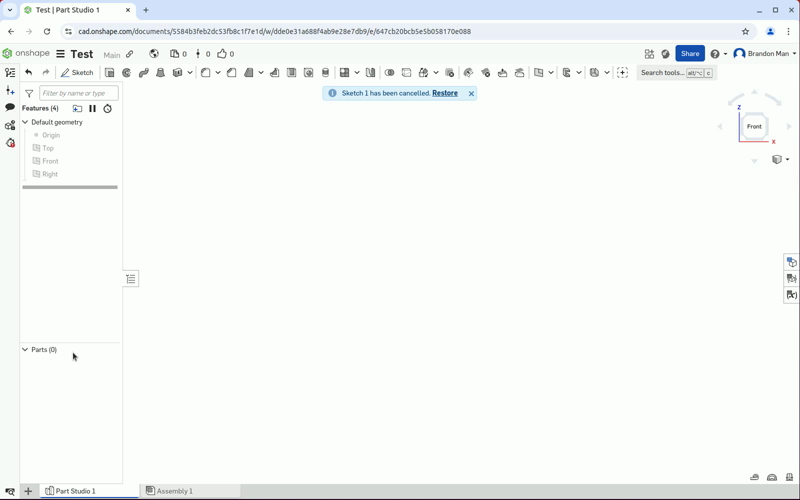
mouse_move(73, 352)
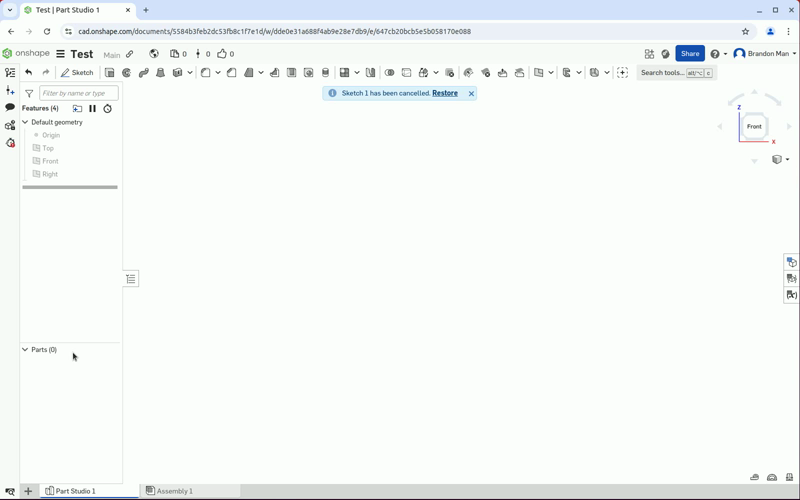
key(shift+y)
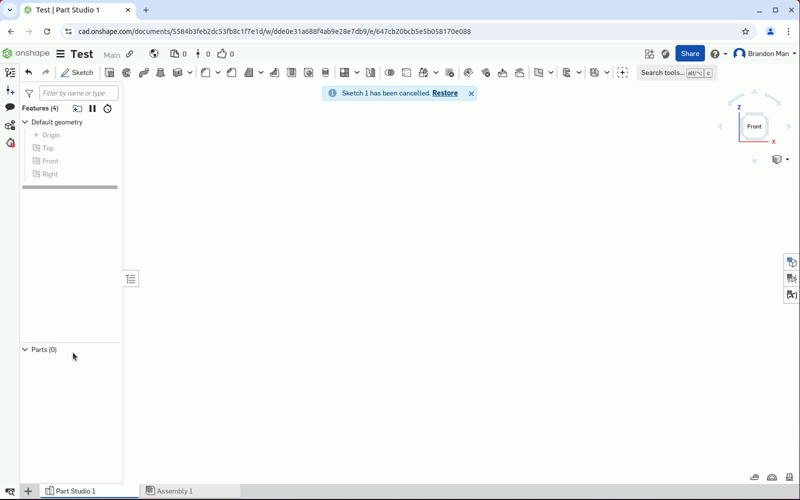
key(shift+s)
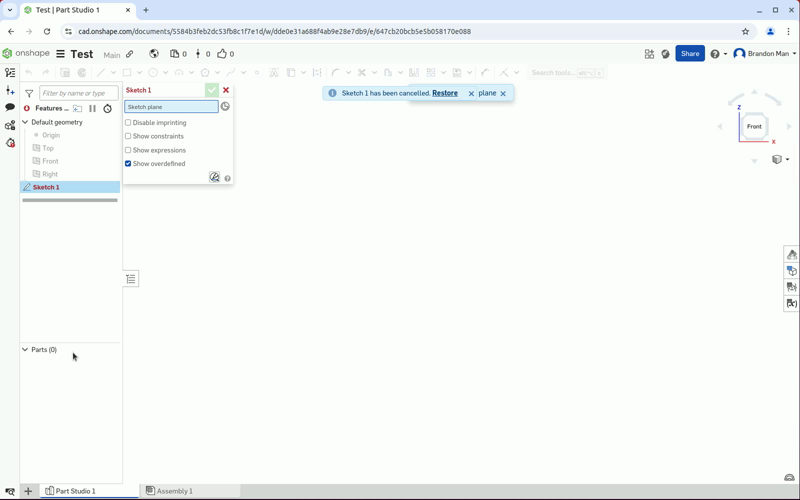
mouse_move(73, 163)
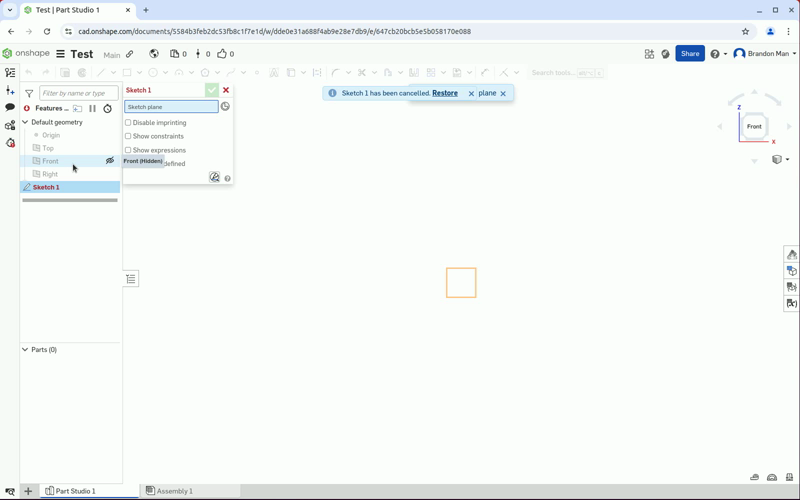
click(73, 163)
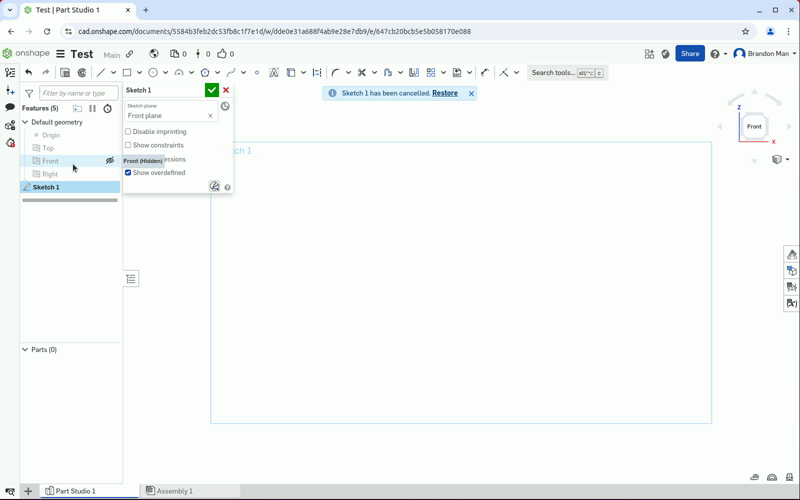
mouse_move(73, 352)
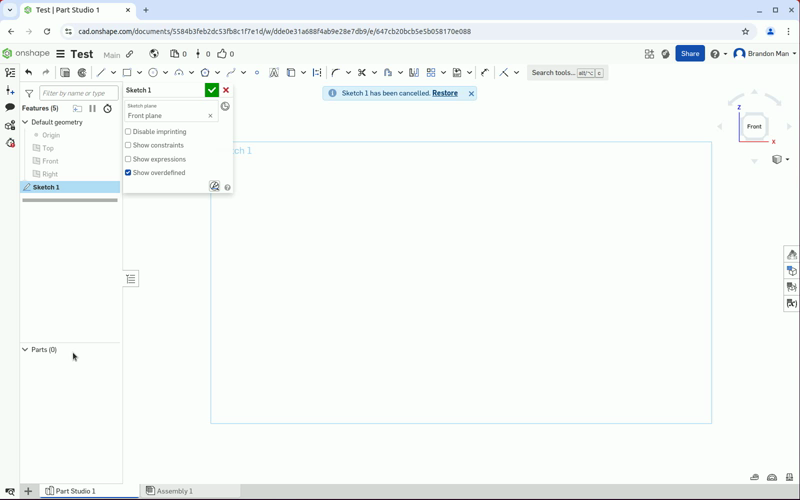
key(y)
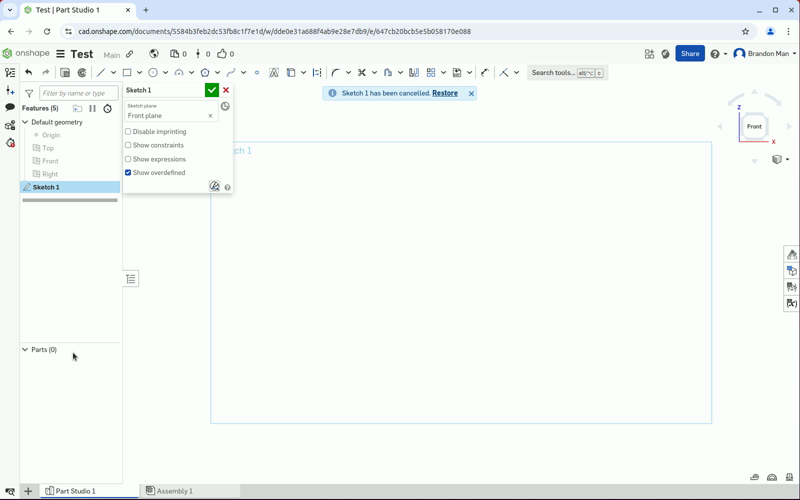
key(c)
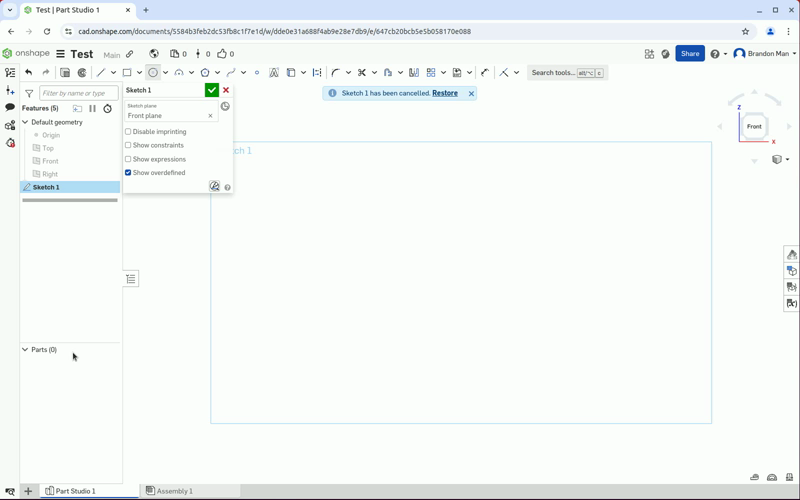
key_down(shift)
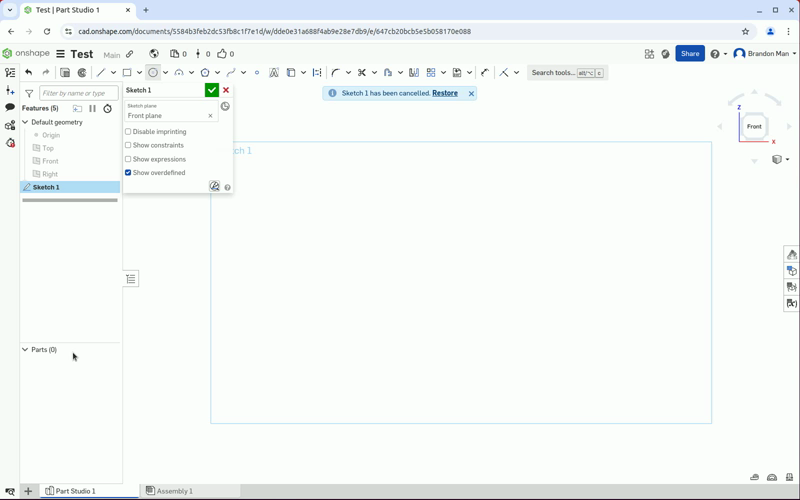
mouse_move(461, 282)
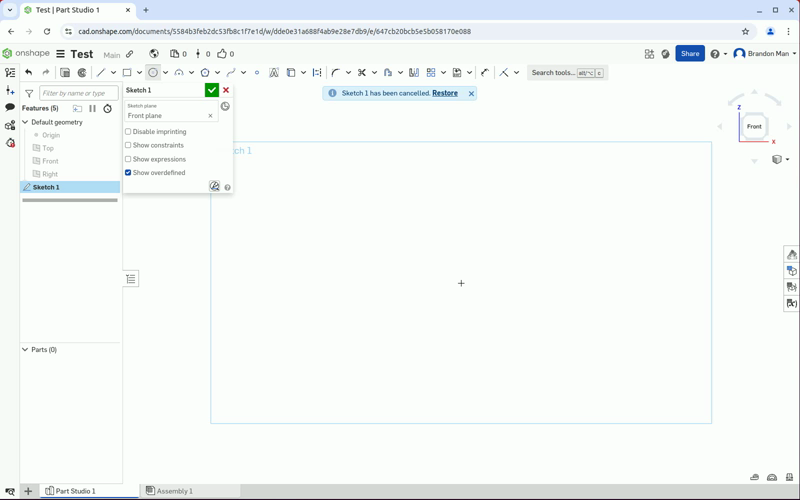
click(461, 282)
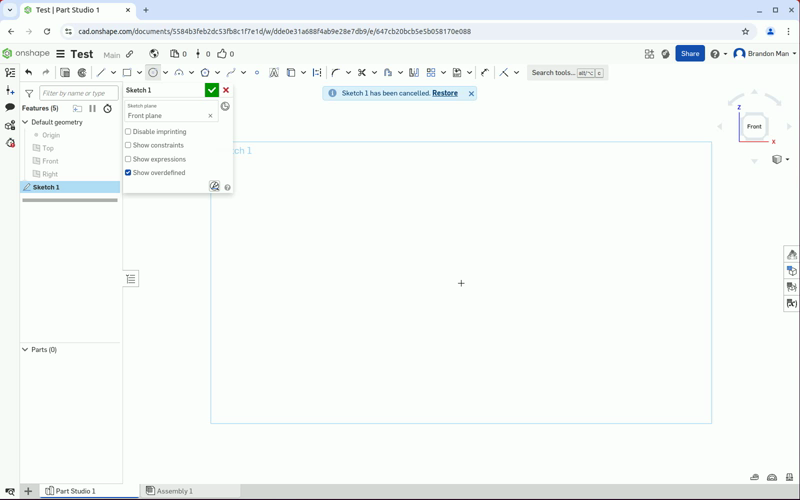
key_up(shift)
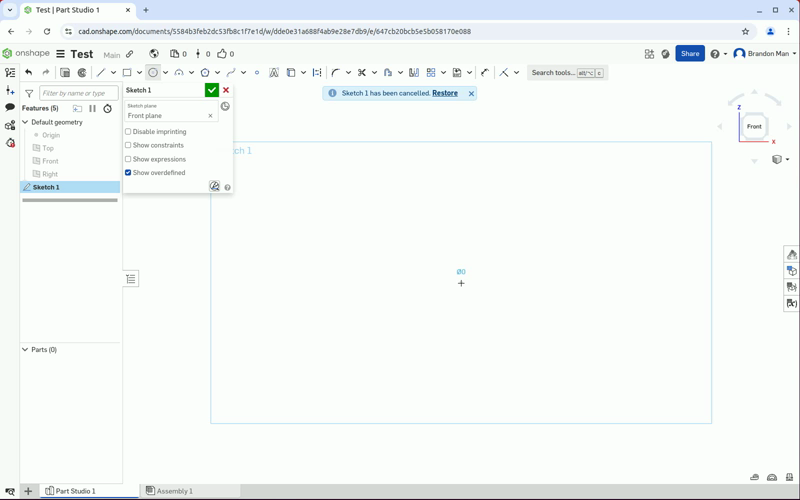
mouse_move(479, 282)
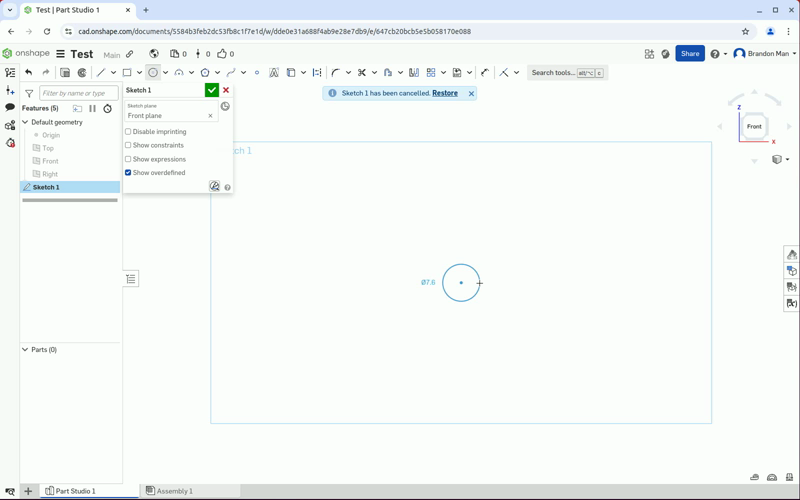
click(479, 282)
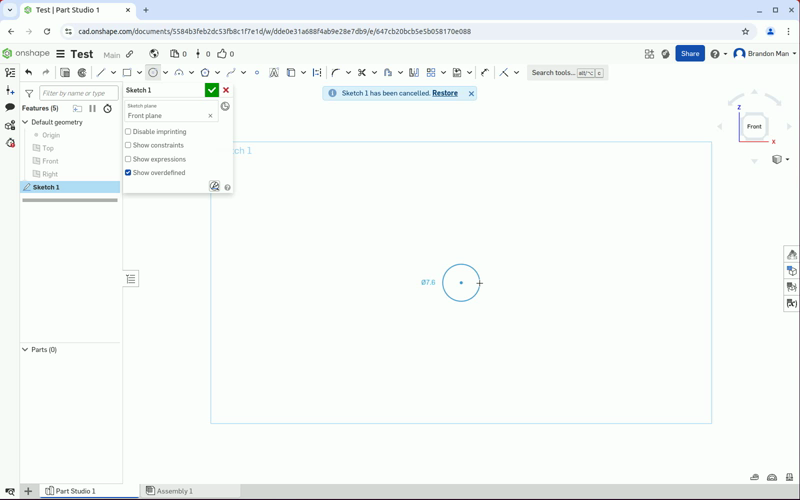
key(esc)
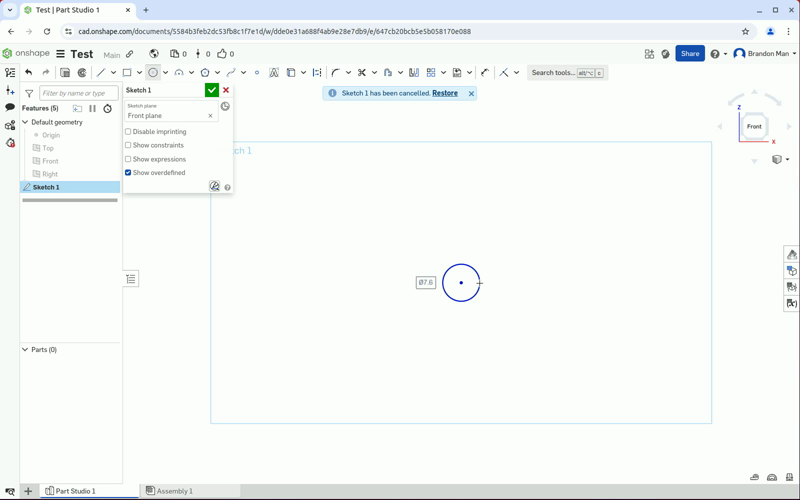
key(c)
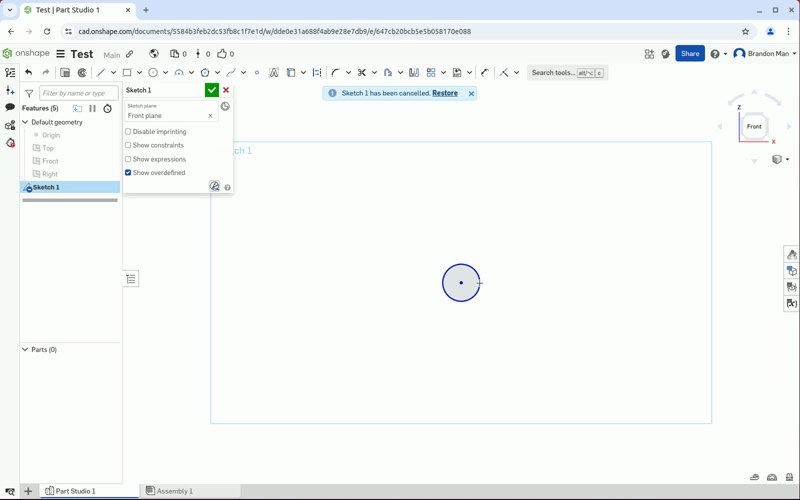
key_down(shift)
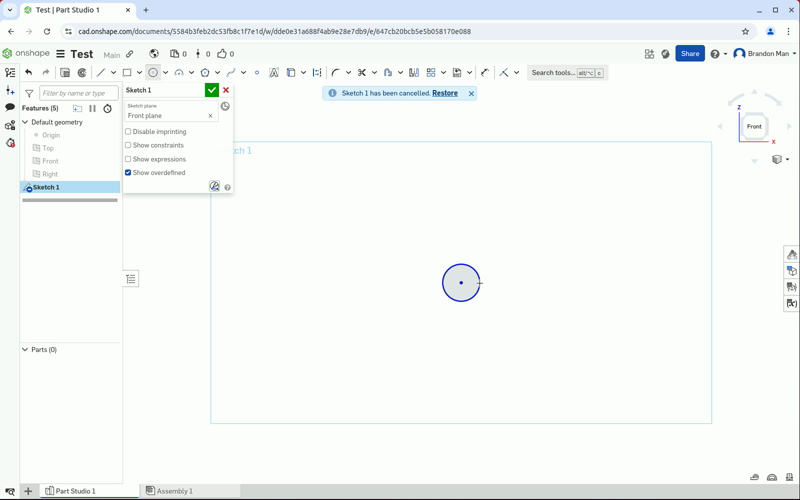
mouse_move(461, 282)
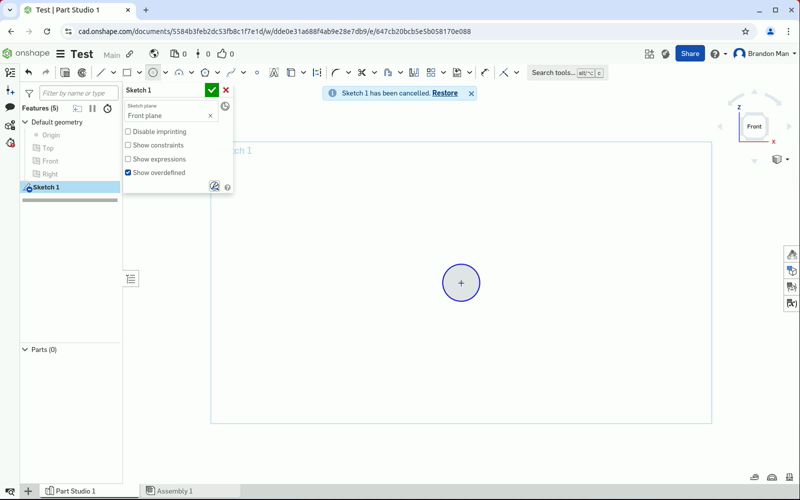
click(461, 282)
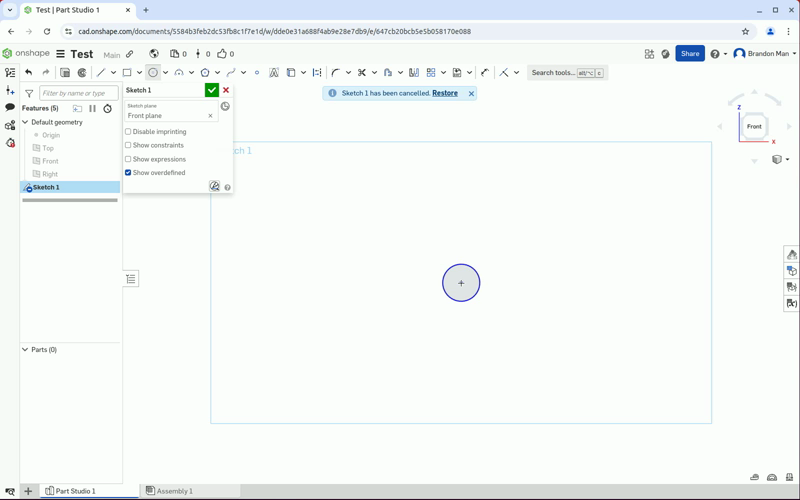
key_up(shift)
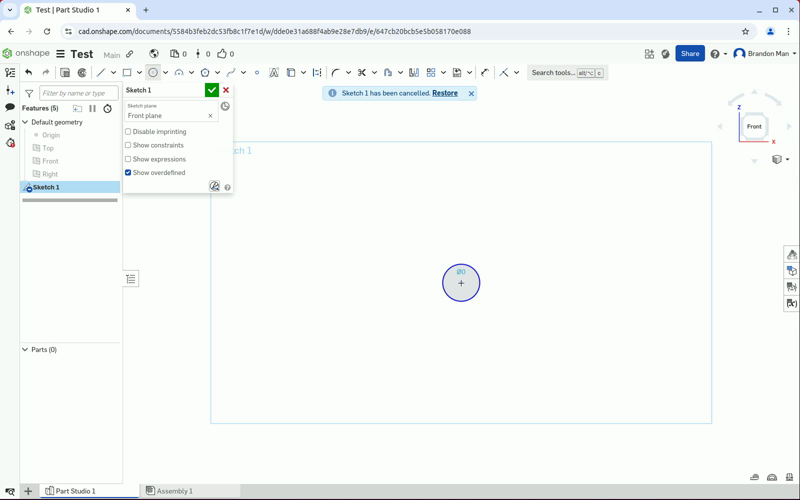
mouse_move(478, 282)
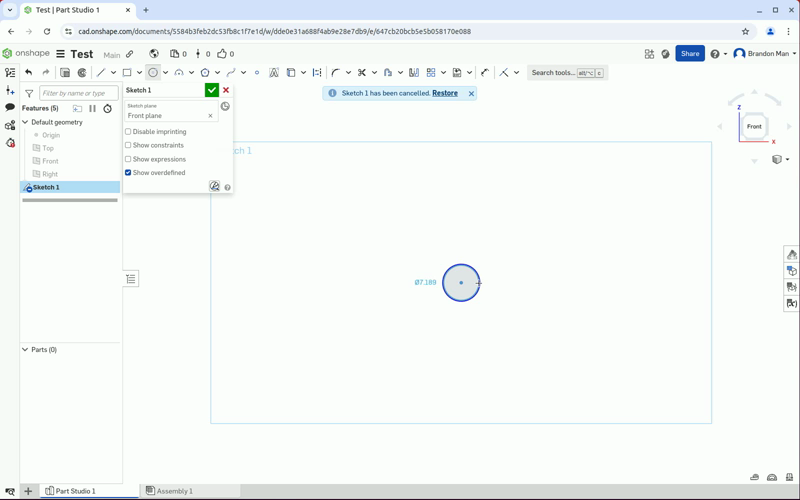
scroll(6)
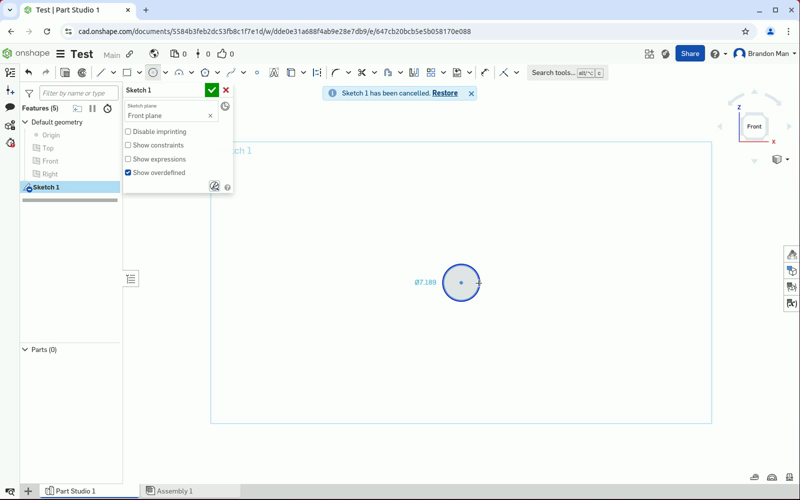
scroll(6)
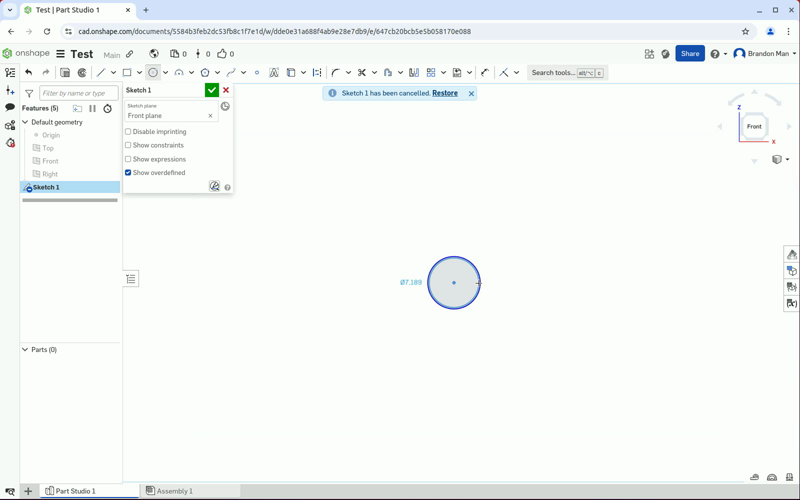
scroll(6)
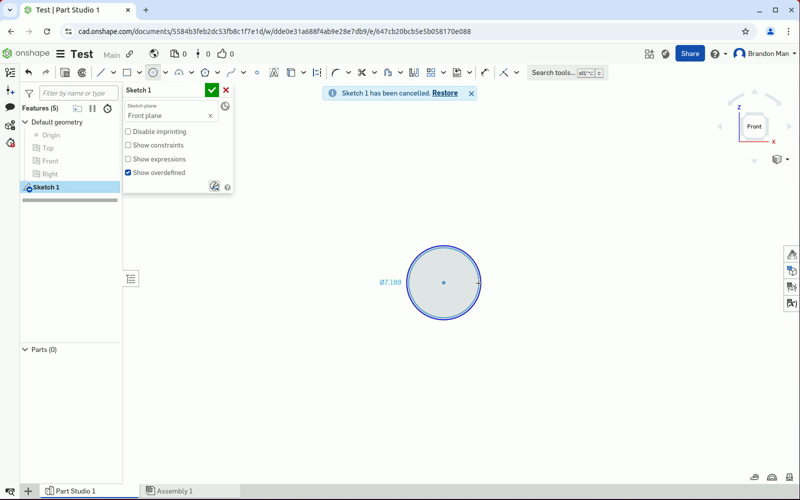
scroll(6)
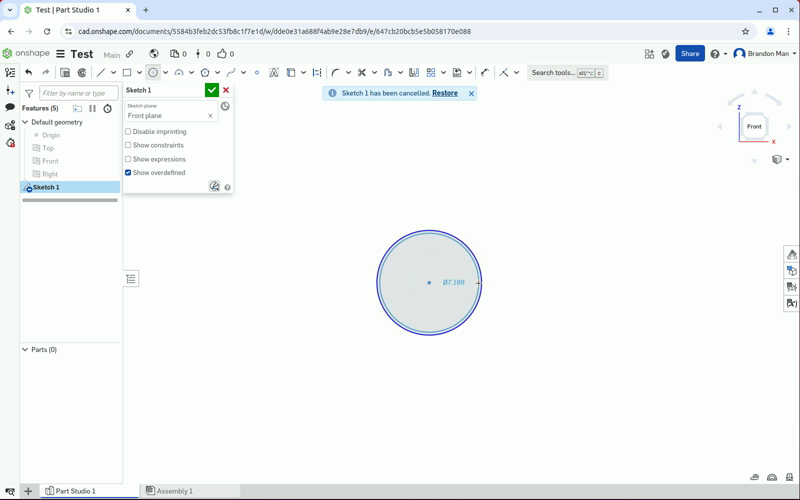
scroll(6)
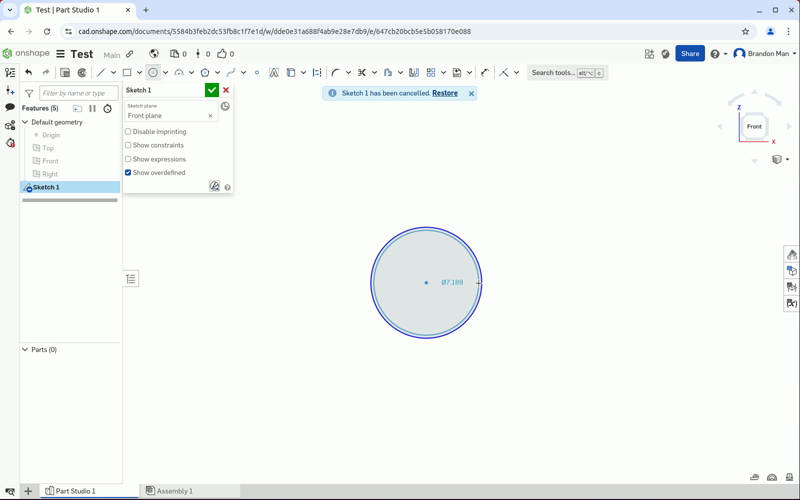
scroll(6)
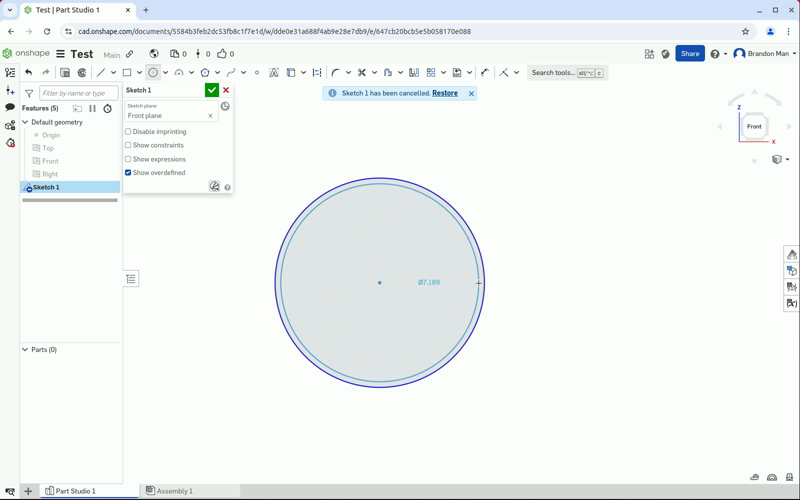
scroll(6)
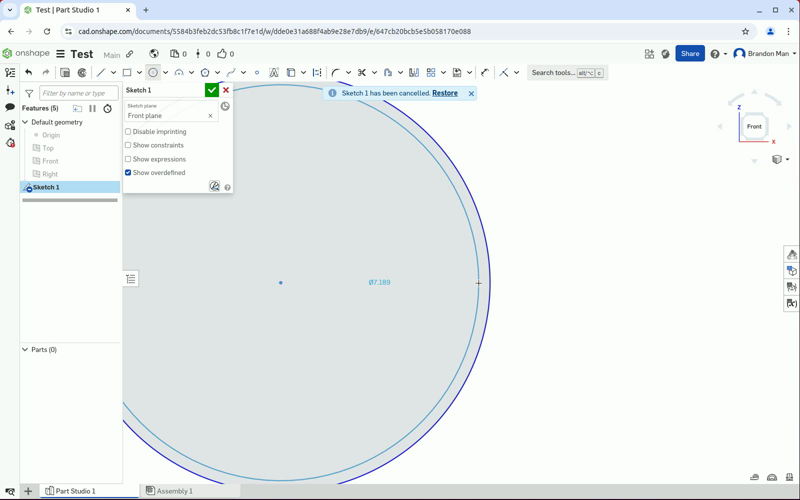
click(478, 282)
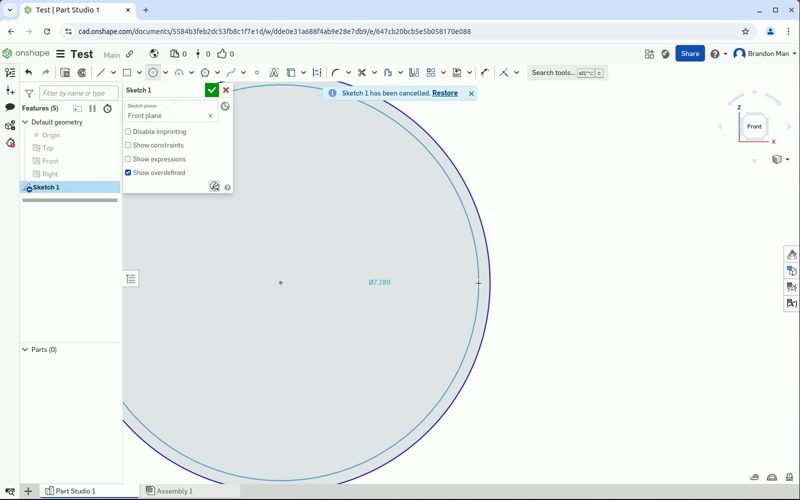
scroll(-6)
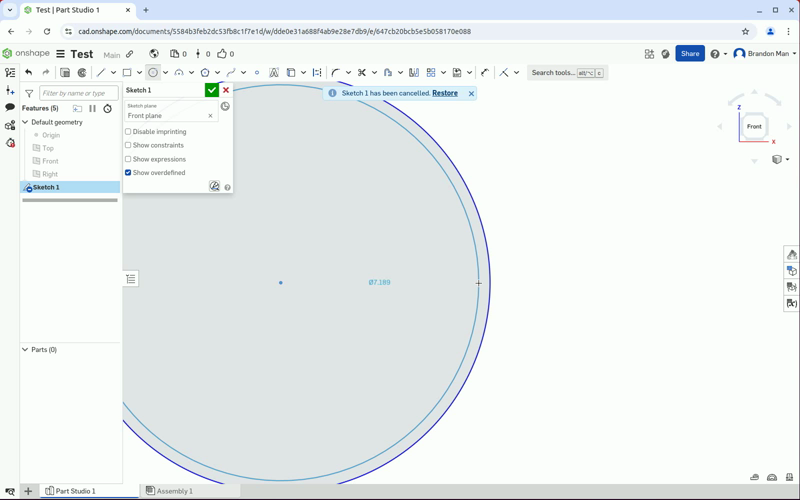
scroll(-6)
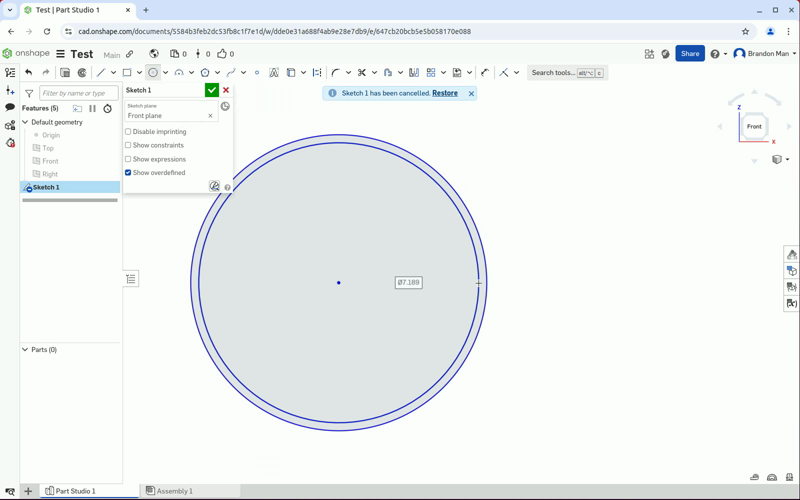
scroll(-6)
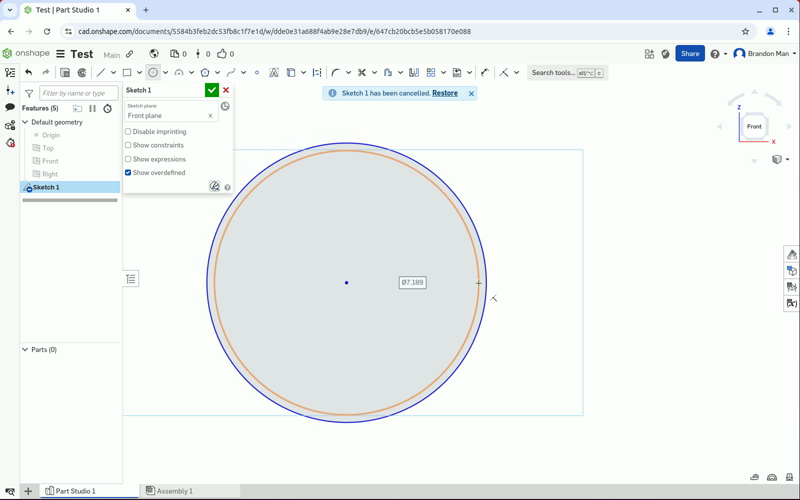
scroll(-6)
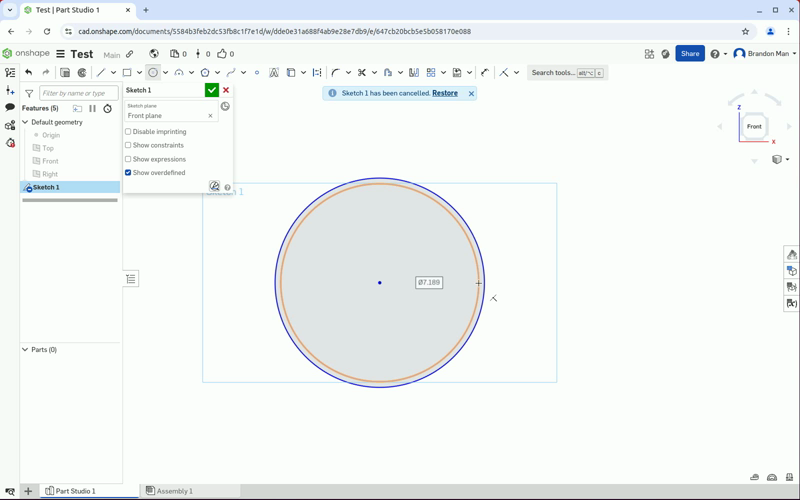
scroll(-6)
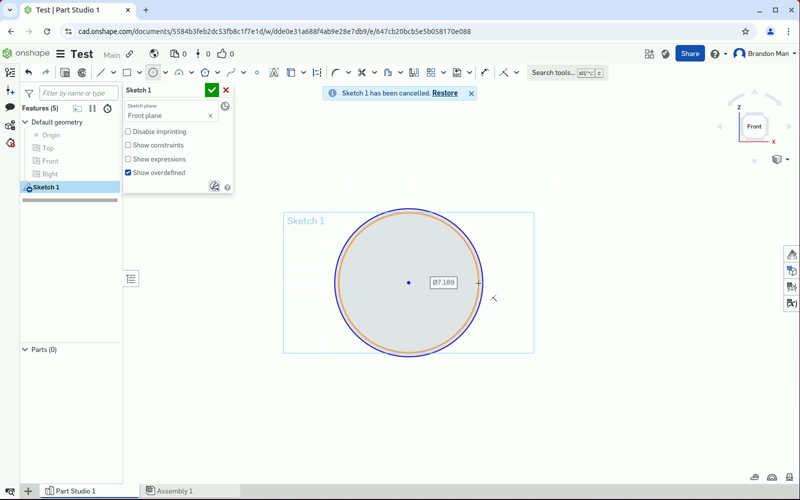
scroll(-6)
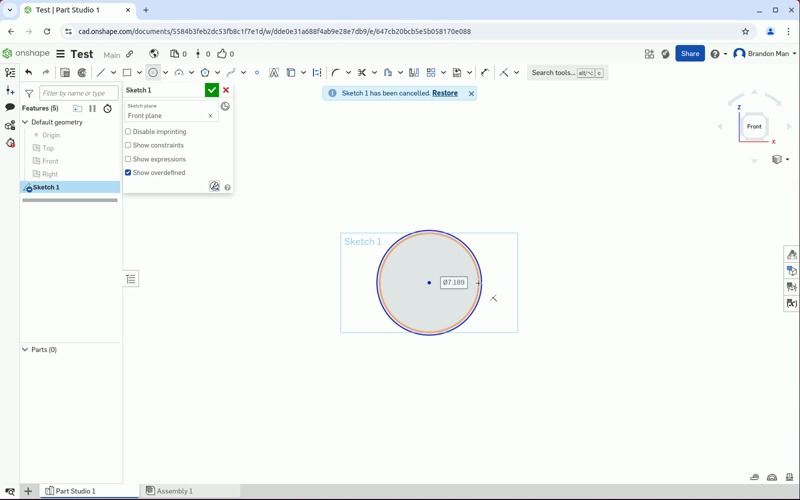
scroll(-6)
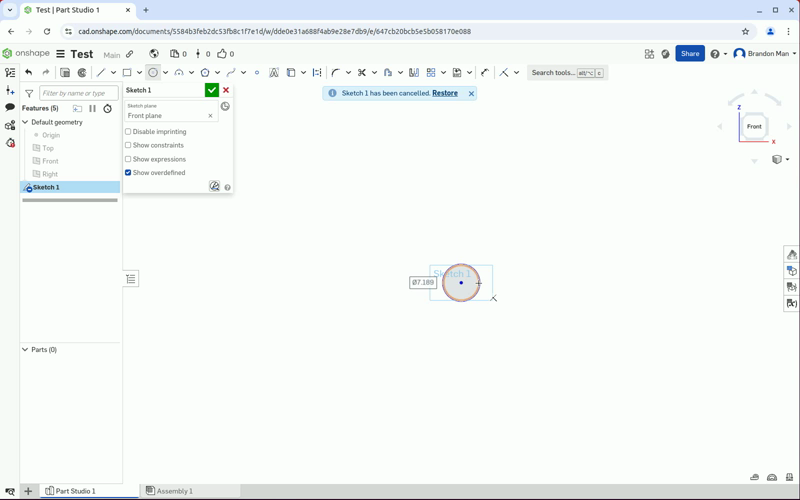
key(esc)
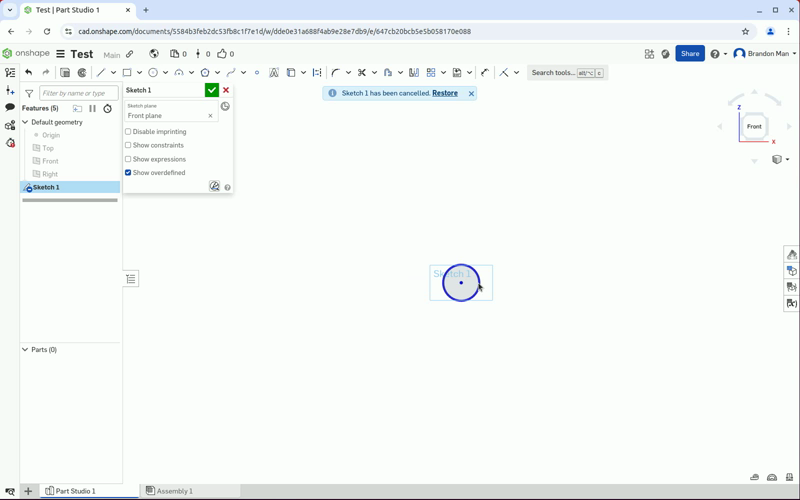
mouse_move(446, 293)
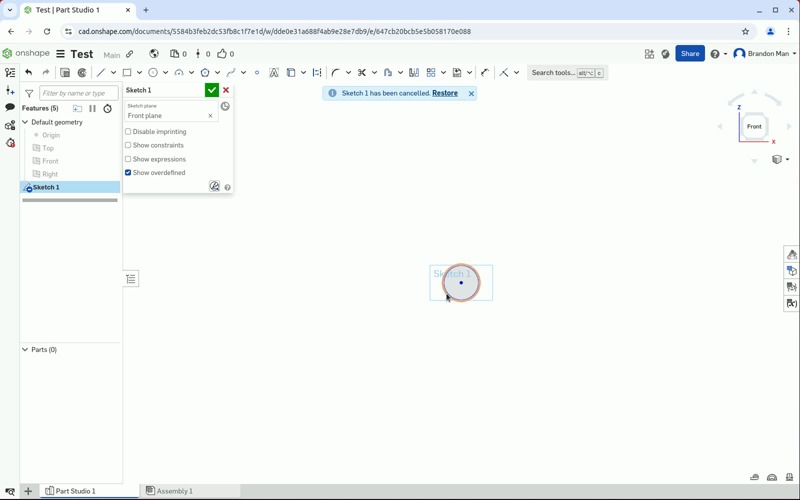
scroll(6)
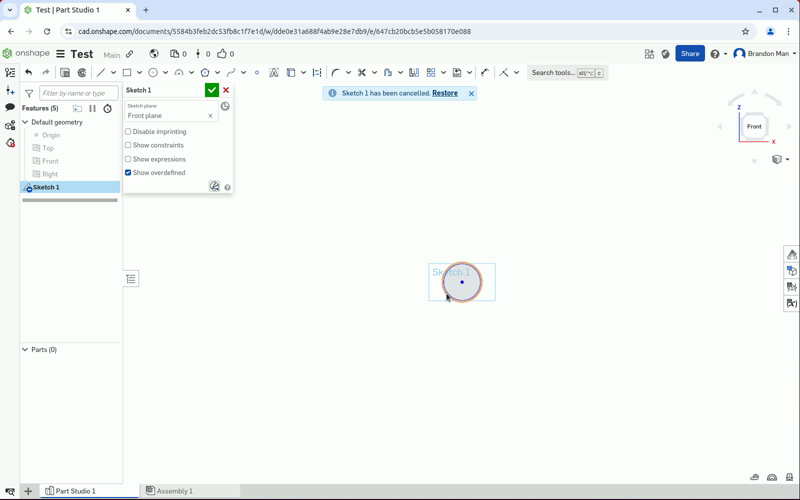
scroll(6)
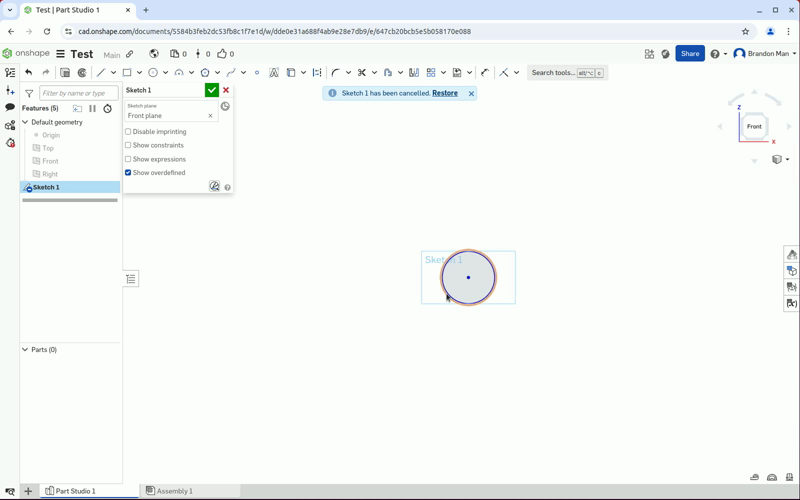
scroll(6)
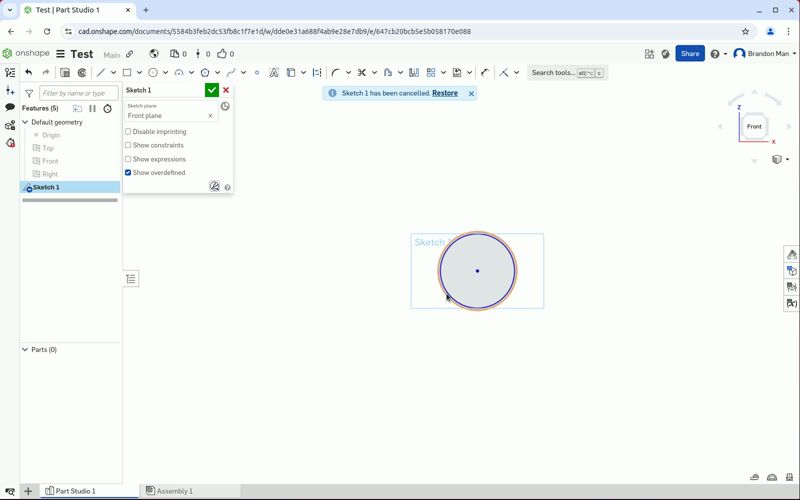
scroll(6)
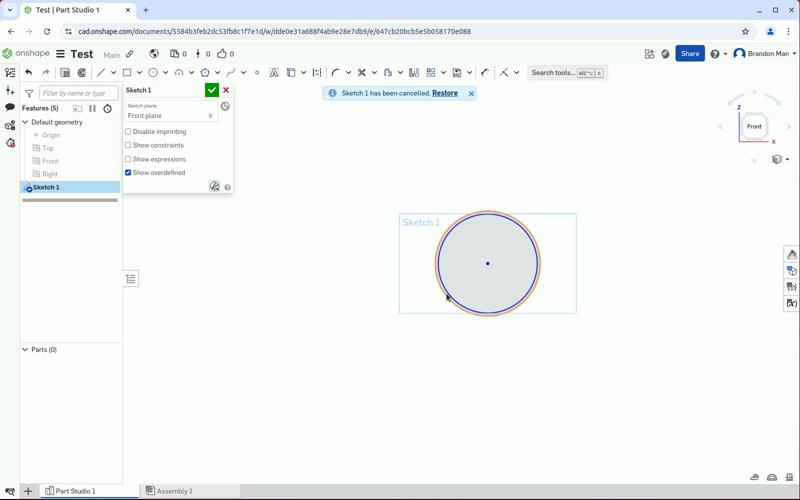
scroll(6)
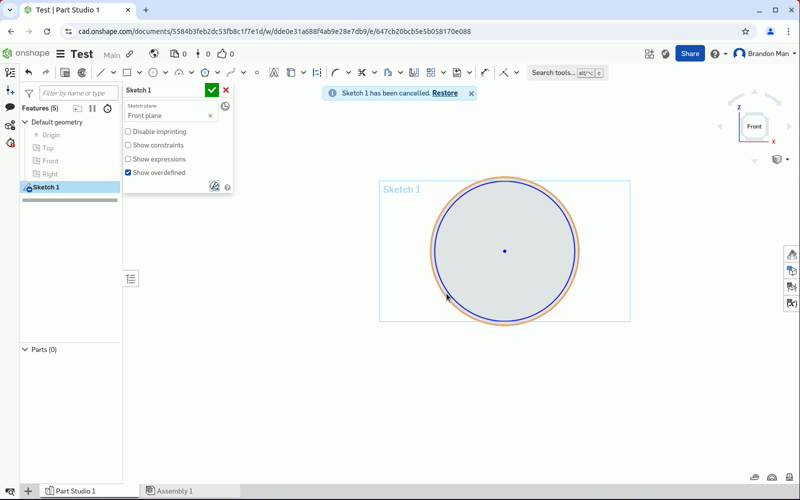
scroll(6)
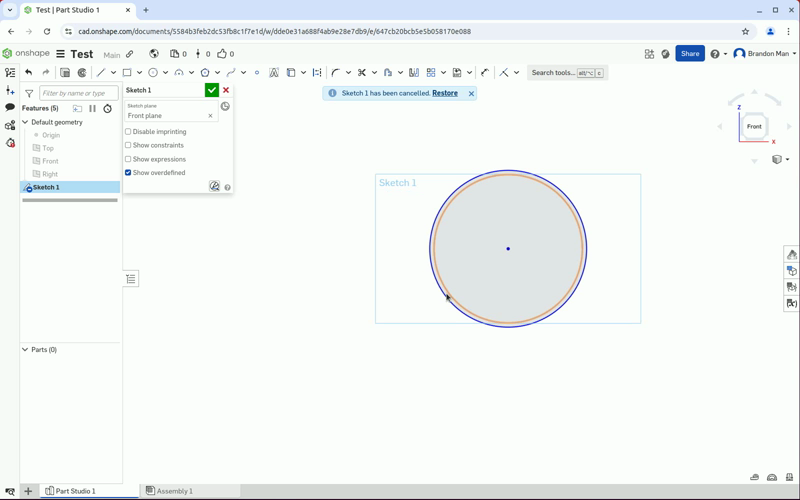
scroll(6)
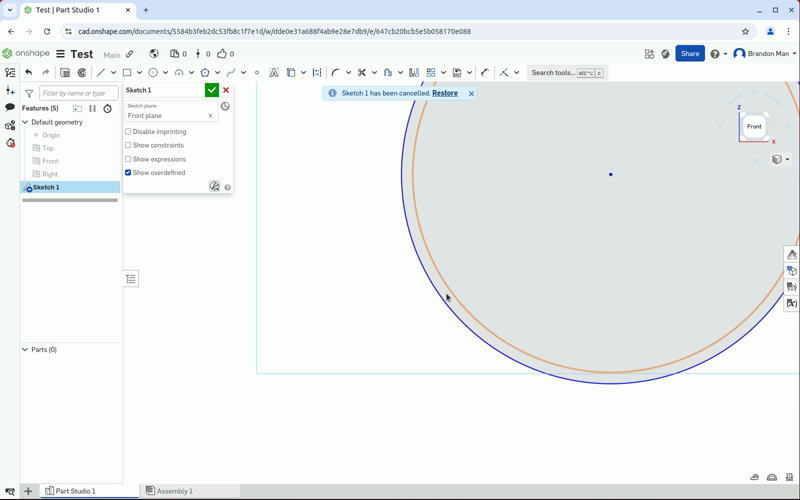
click(446, 293)
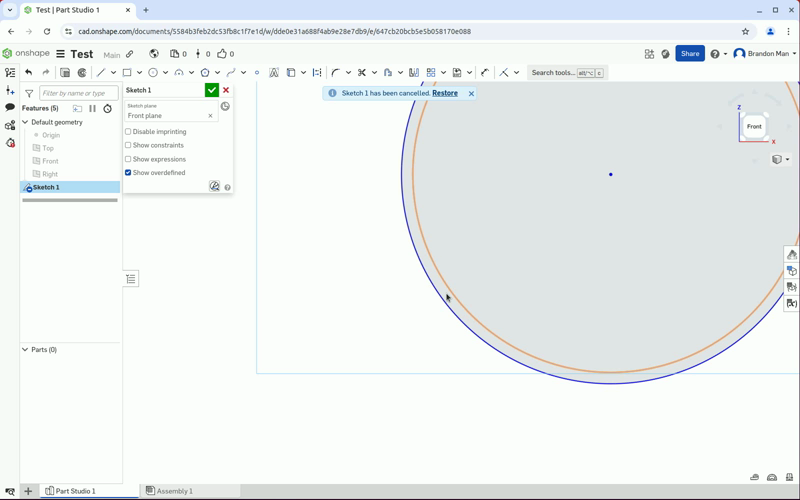
scroll(-6)
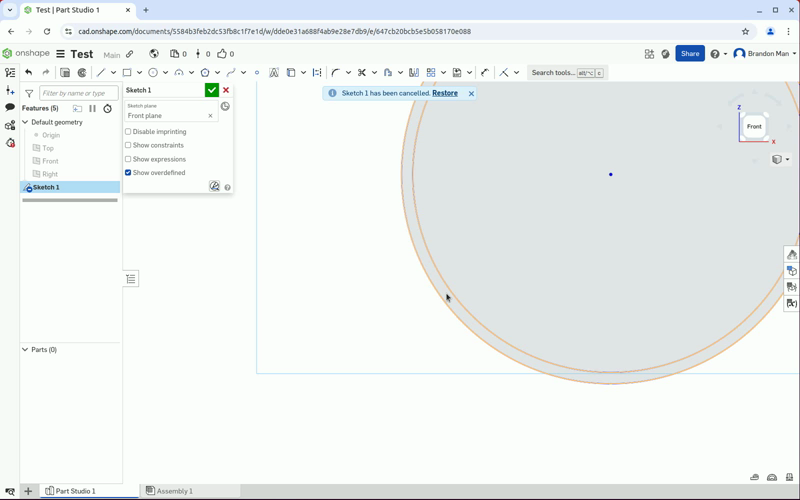
scroll(-6)
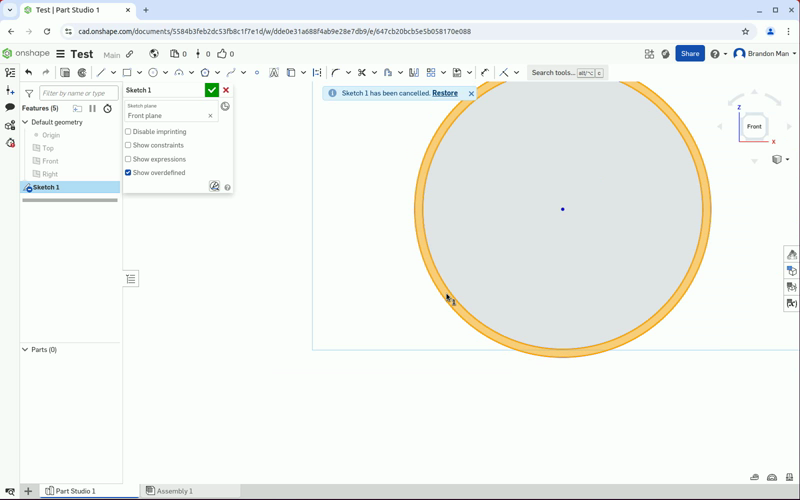
scroll(-6)
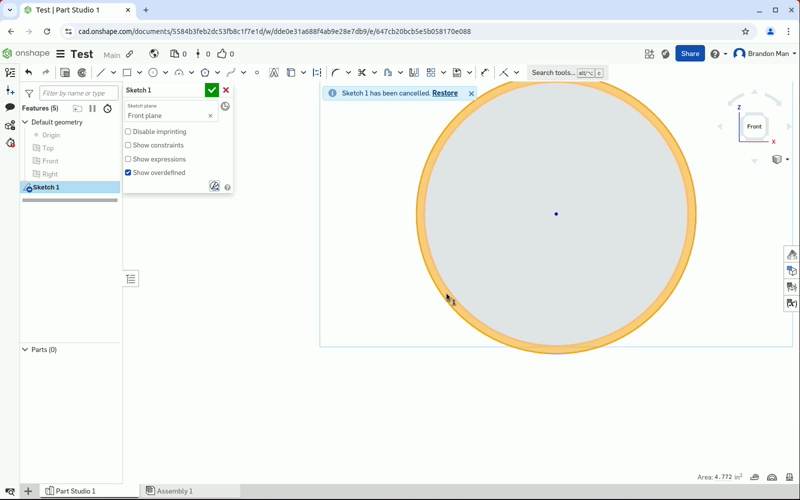
scroll(-6)
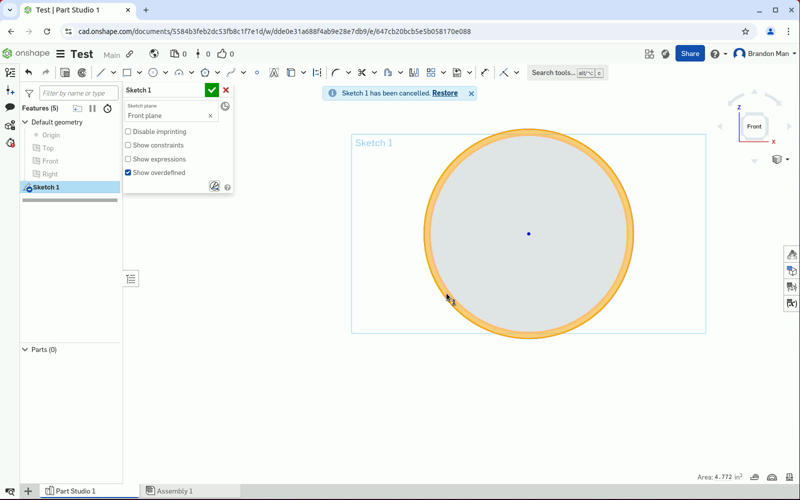
scroll(-6)
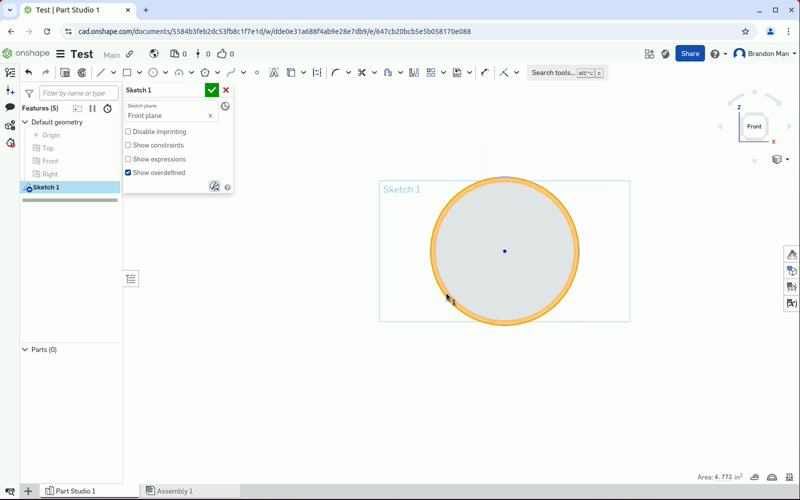
scroll(-6)
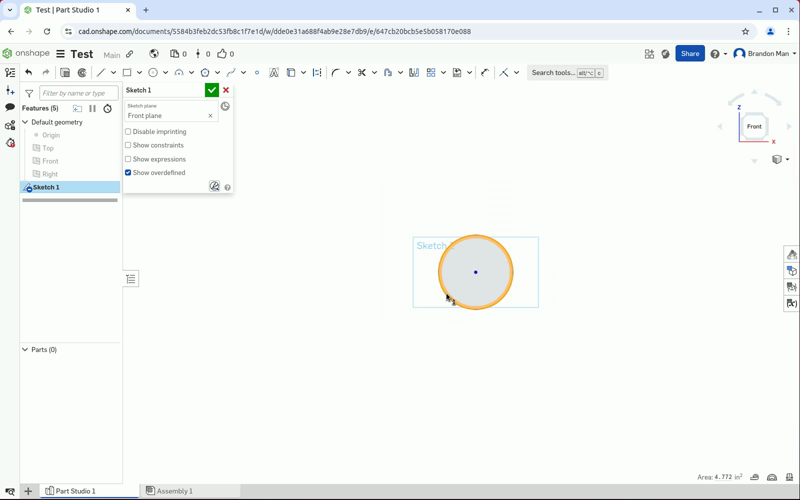
scroll(-6)
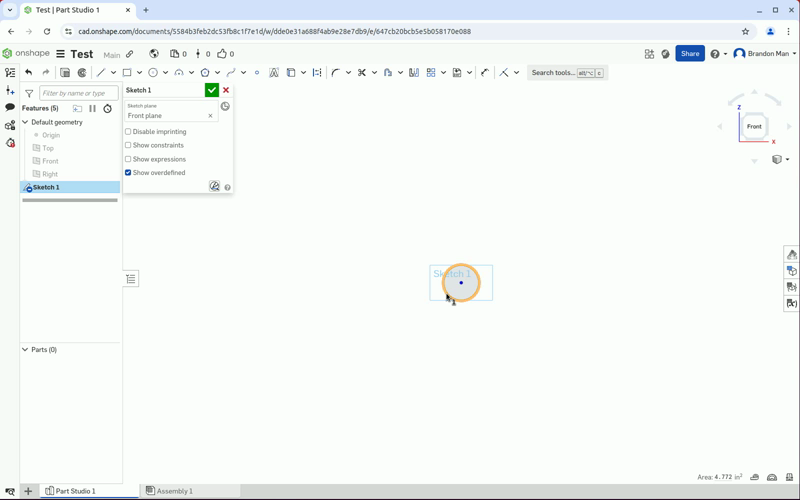
mouse_move(73, 352)
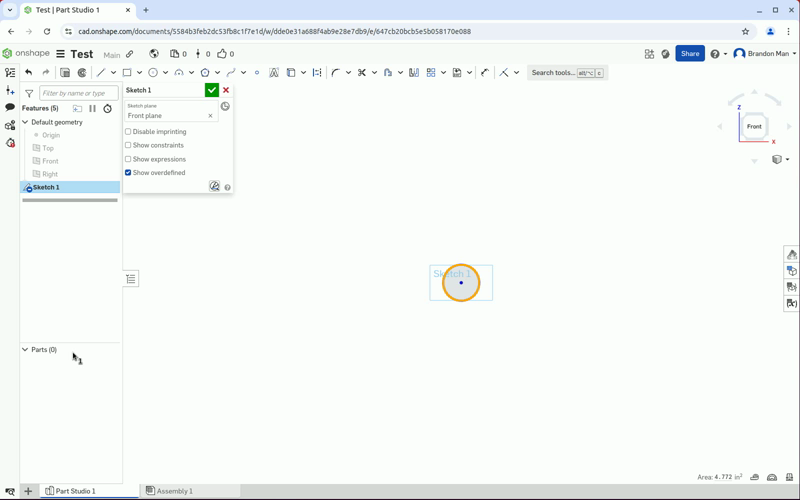
key(shift+y)
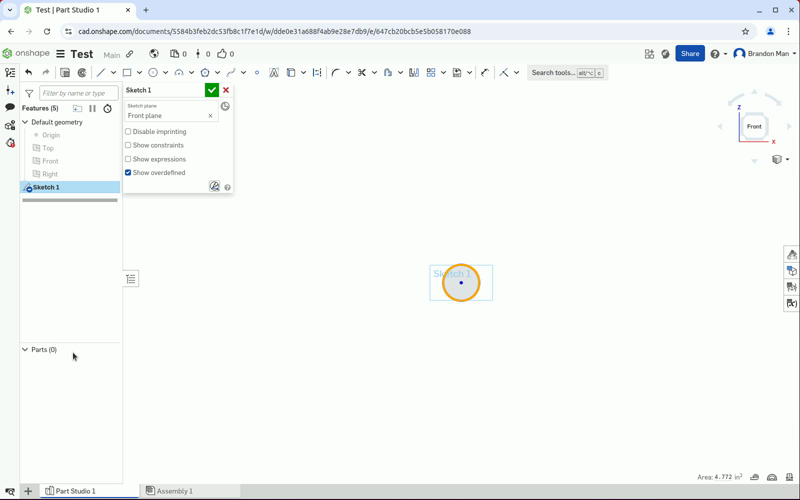
key(shift+e)
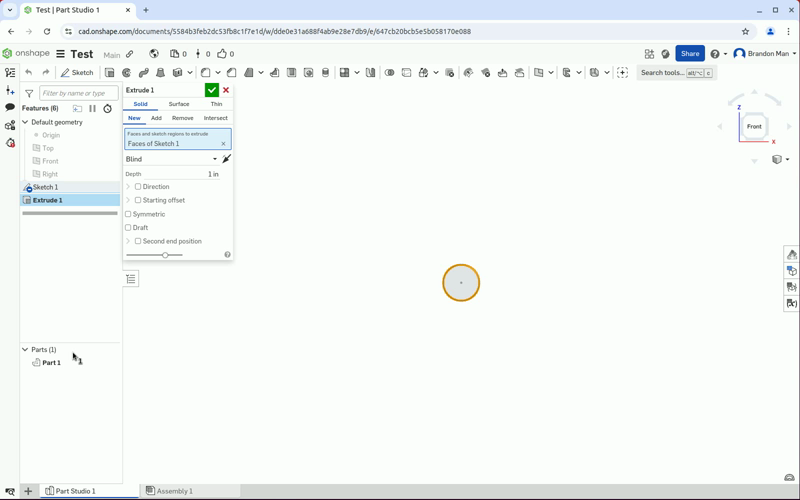
mouse_move(143, 106)
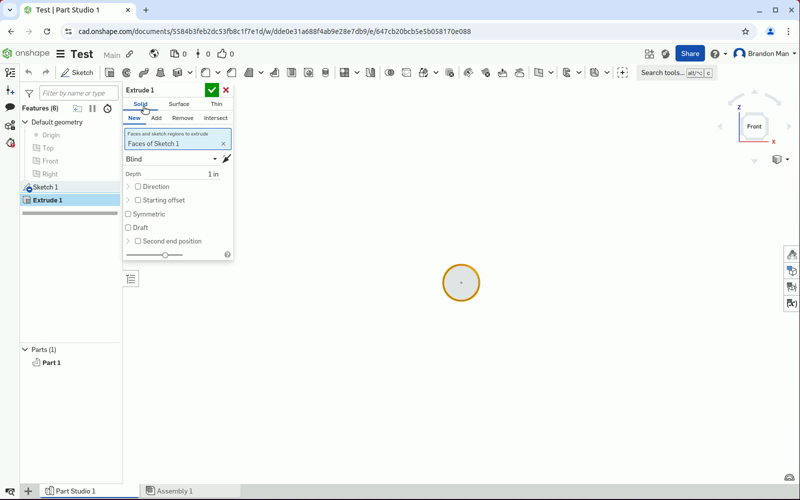
click(143, 106)
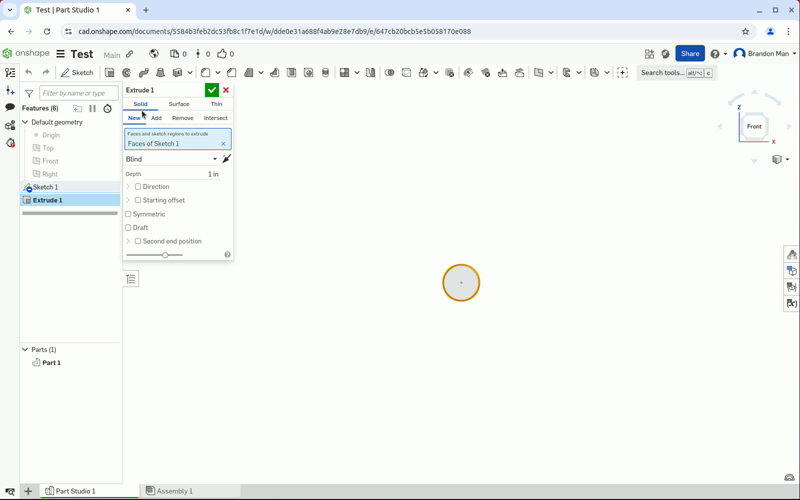
mouse_move(137, 120)
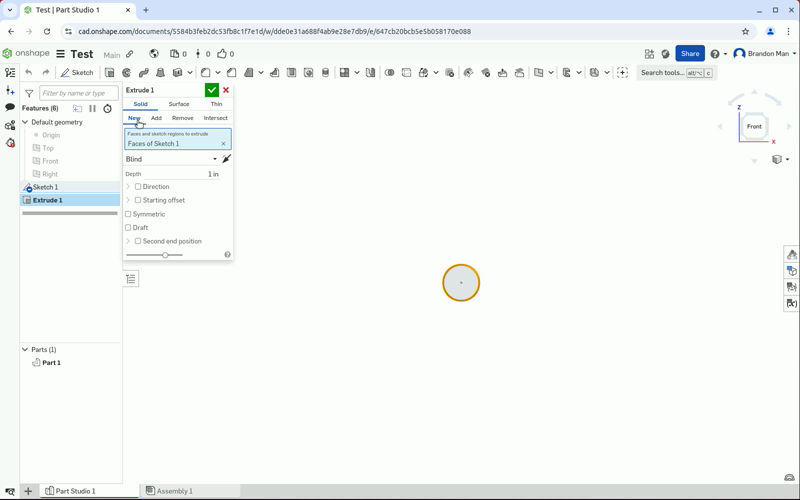
click(137, 120)
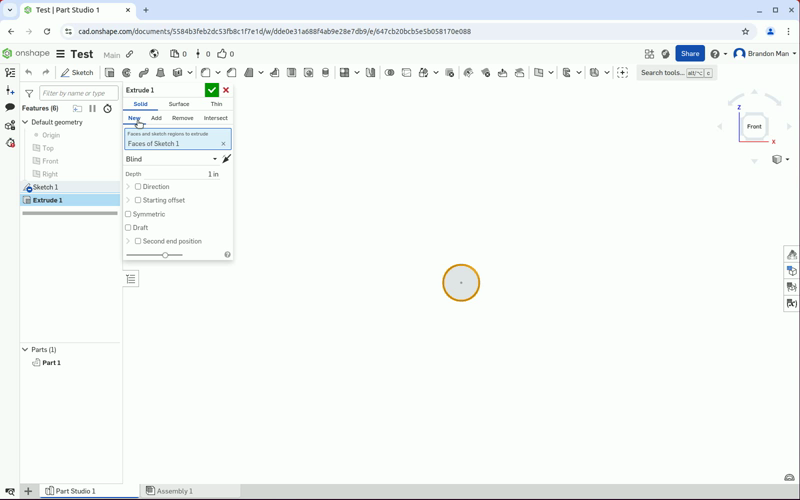
key(tab, 4)
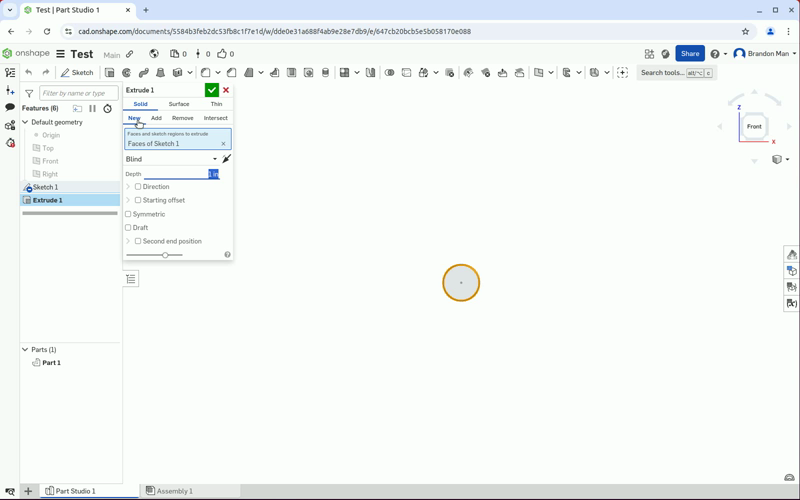
text(-21.905)
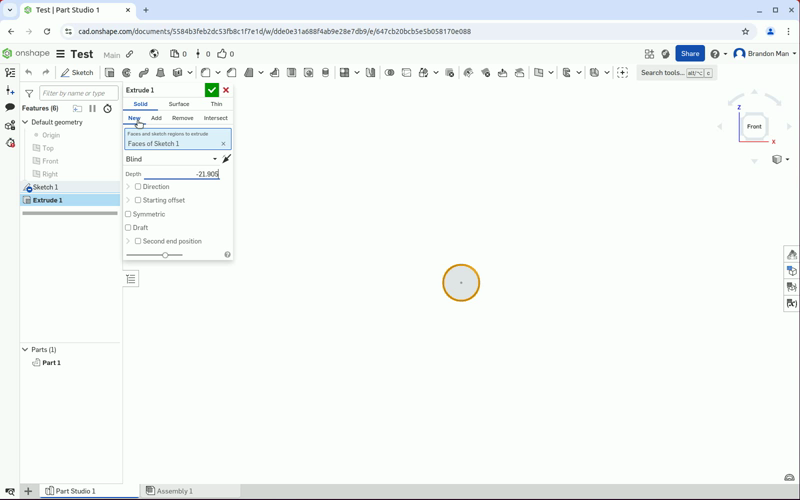
key(enter)
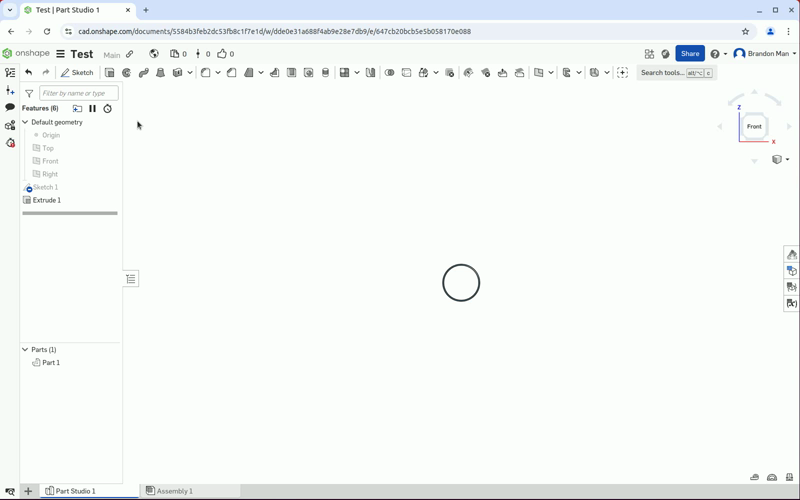
key(shift+h)
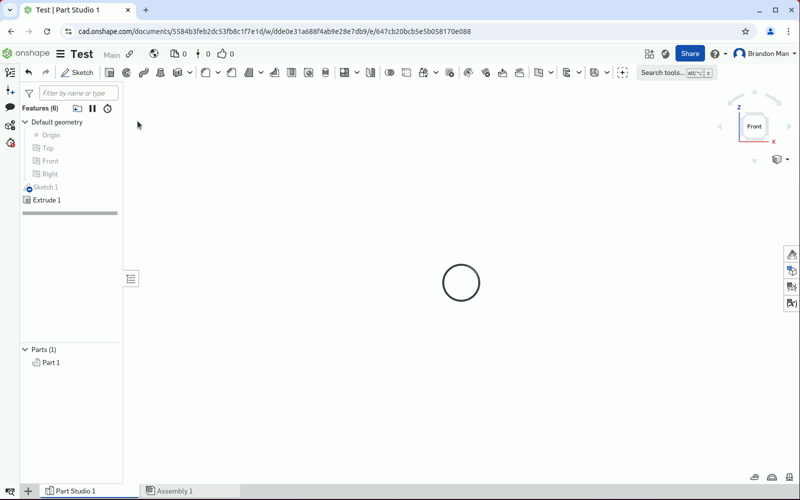
key(shift+h)
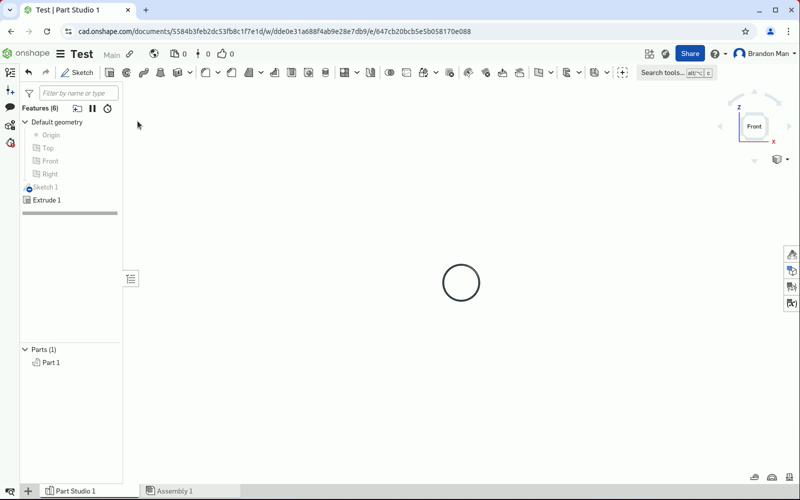
mouse_move(73, 189)
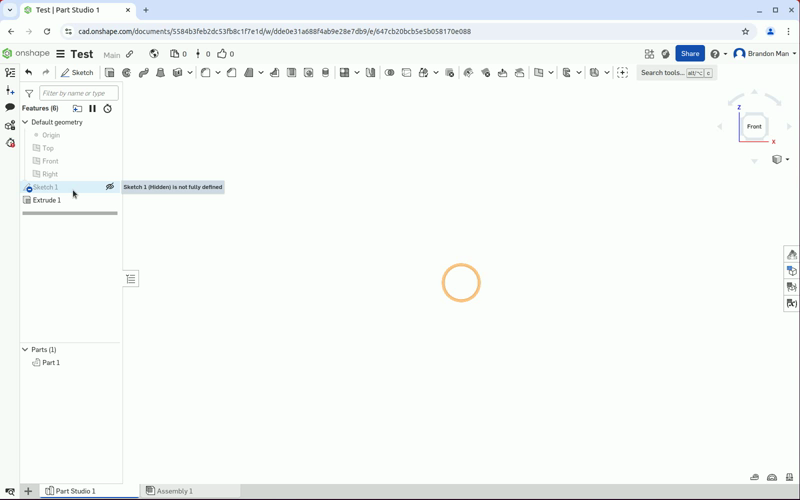
click(73, 189)
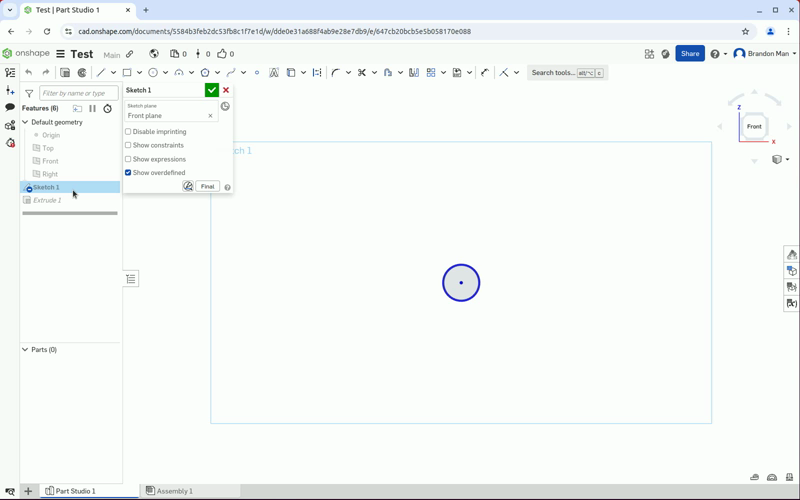
mouse_move(229, 92)
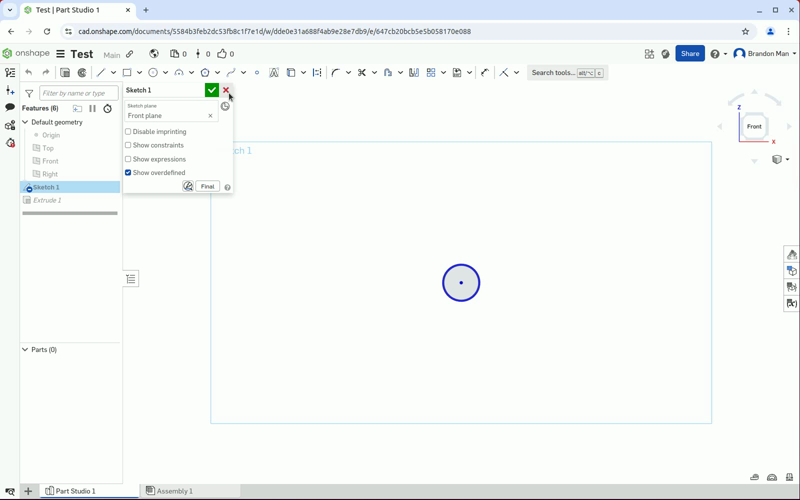
click(229, 92)
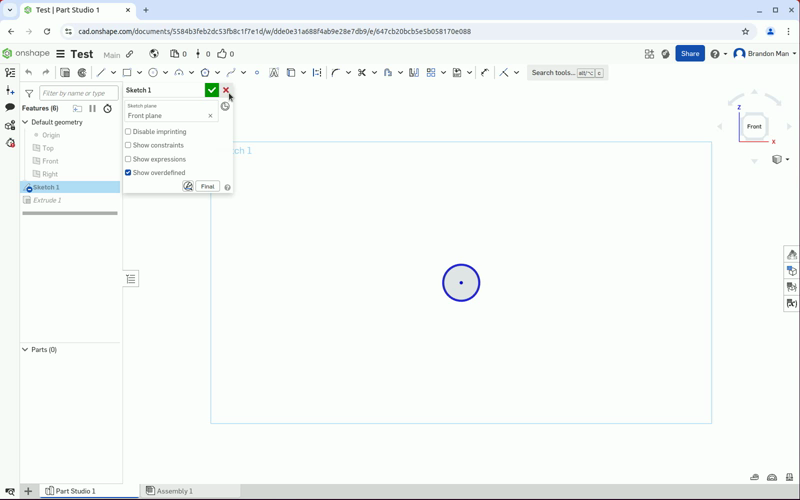
key(shift+s)
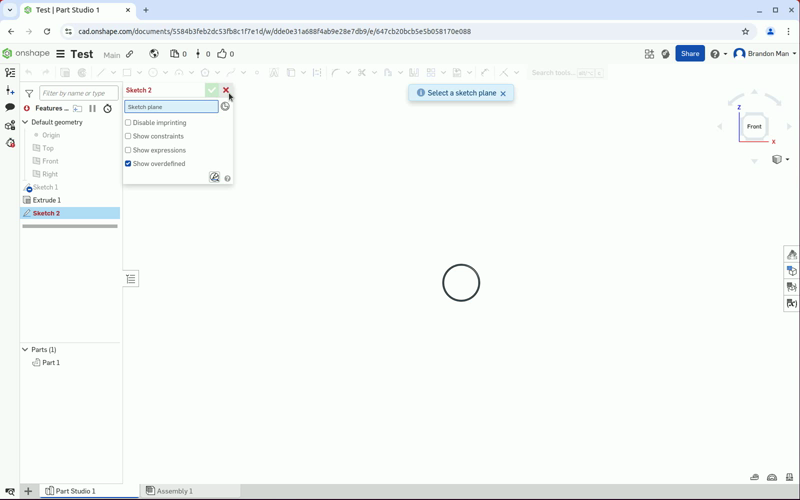
mouse_move(73, 163)
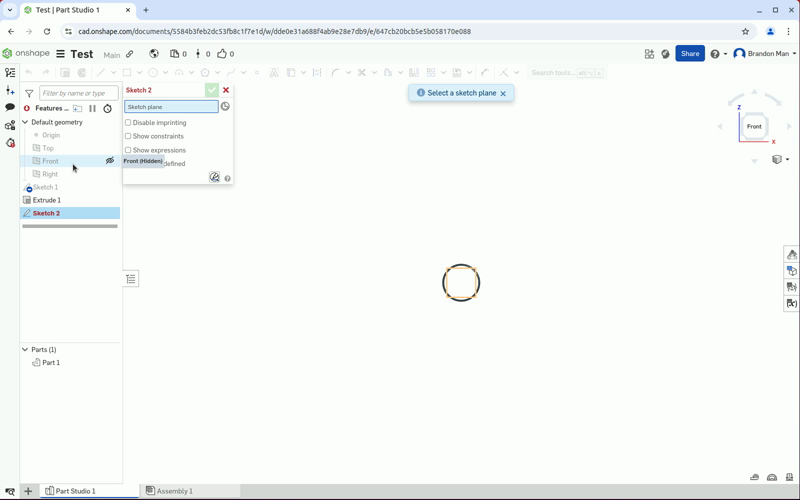
click(73, 163)
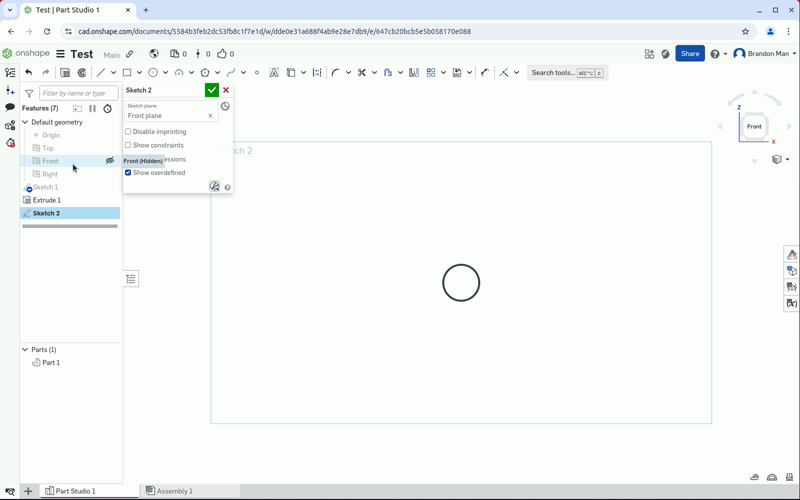
mouse_move(73, 352)
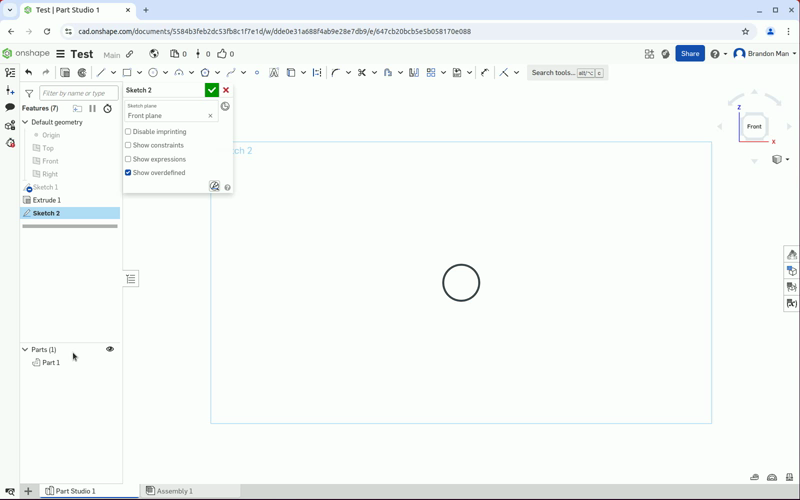
key(y)
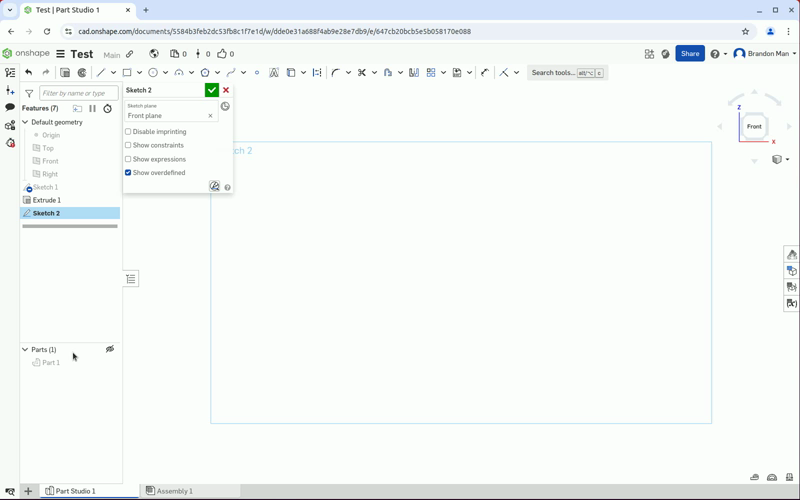
key(l)
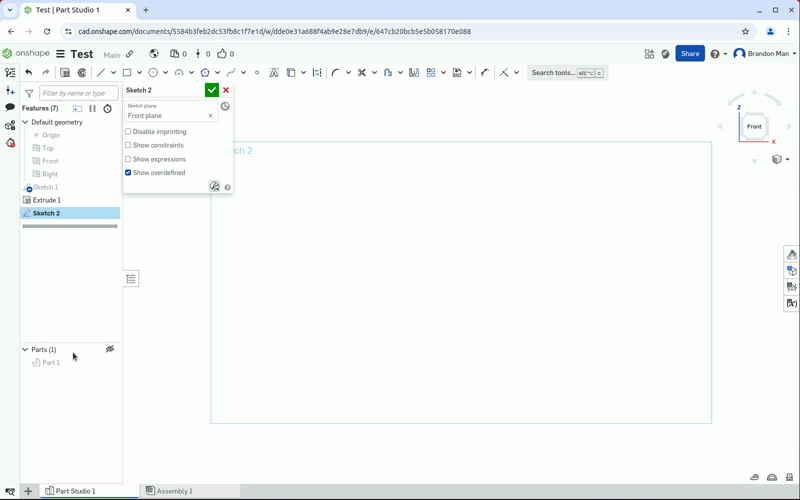
key_down(shift)
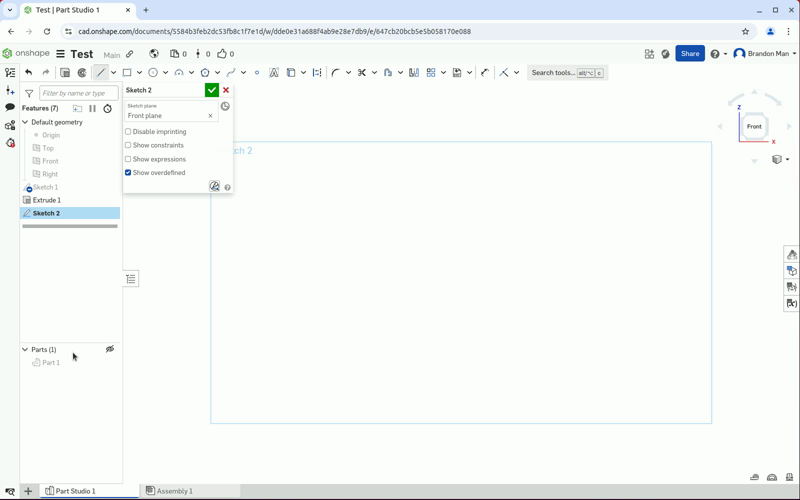
mouse_move(438, 306)
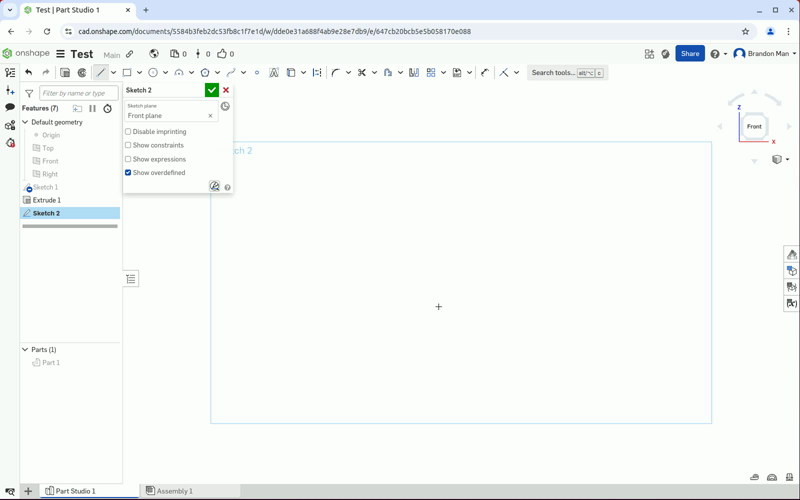
click(438, 306)
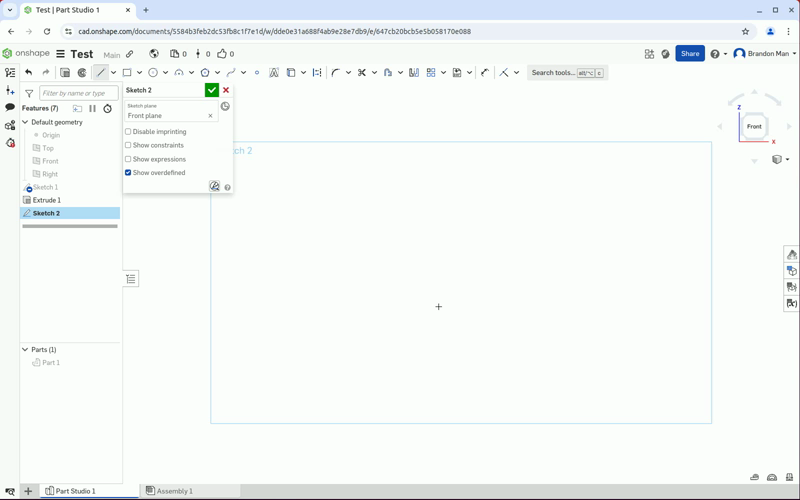
key_up(shift)
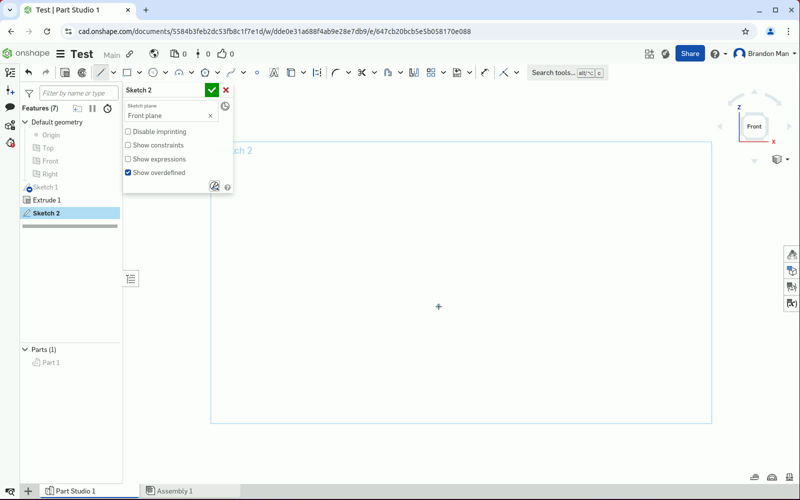
key_down(shift)
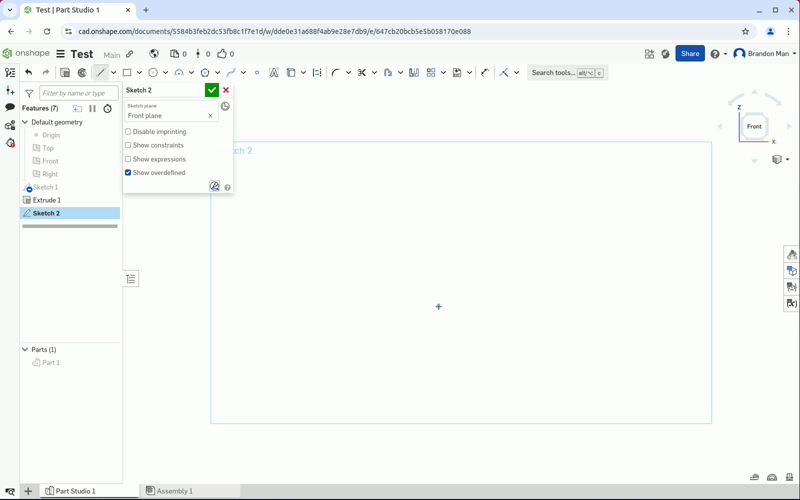
mouse_move(468, 306)
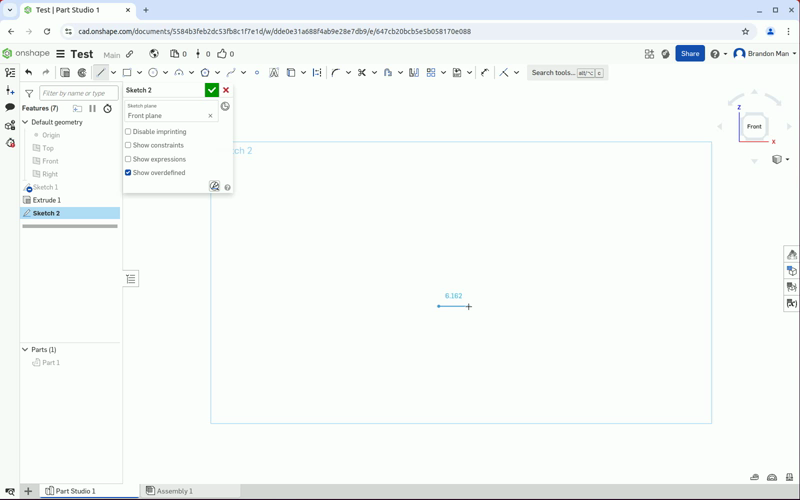
mouse_move(483, 306)
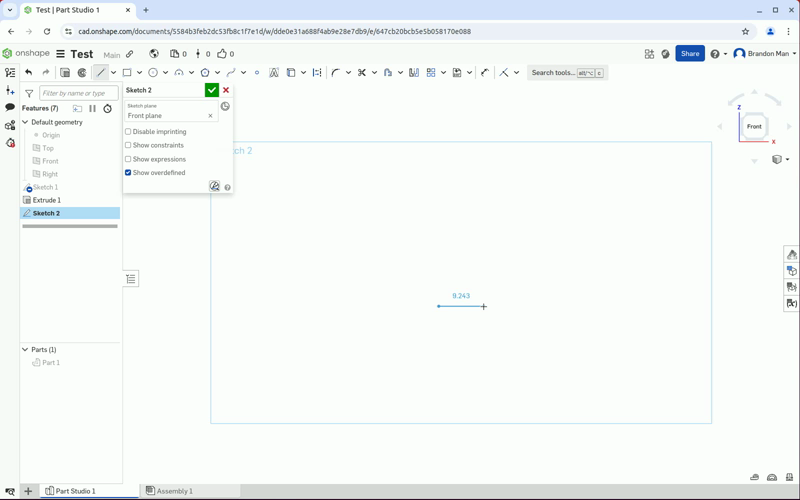
click(483, 306)
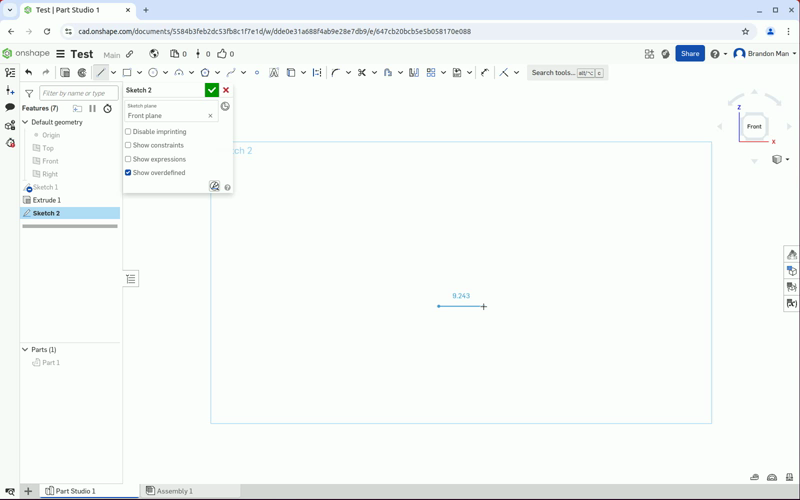
key_up(shift)
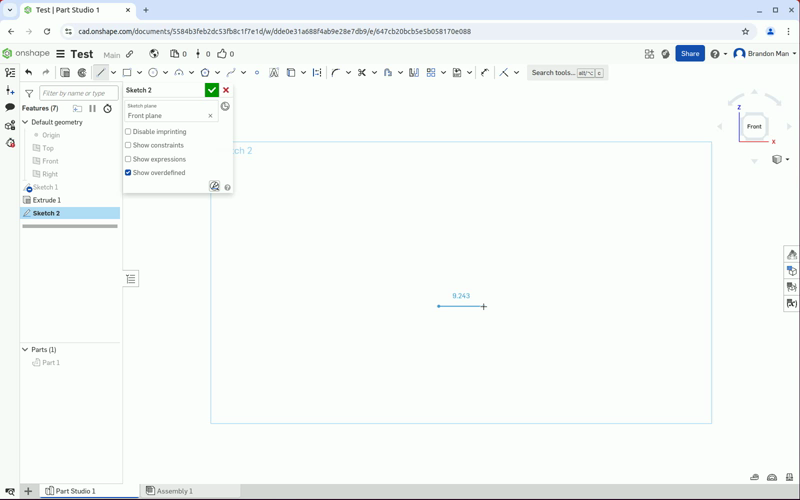
key_down(shift)
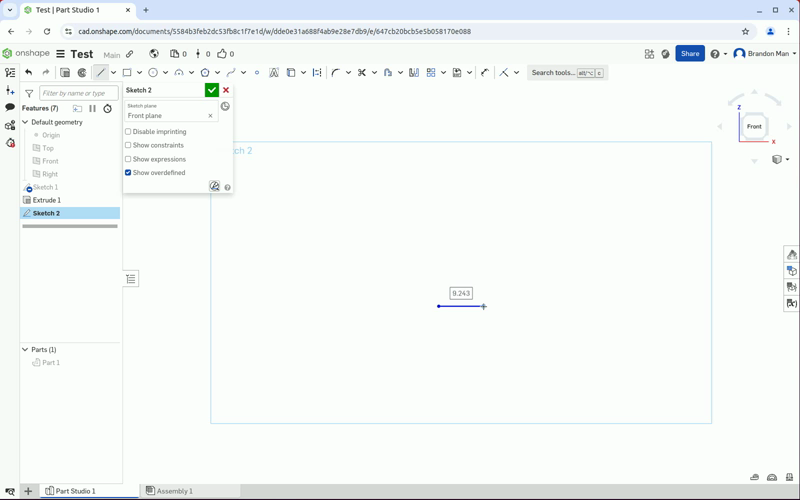
mouse_move(513, 306)
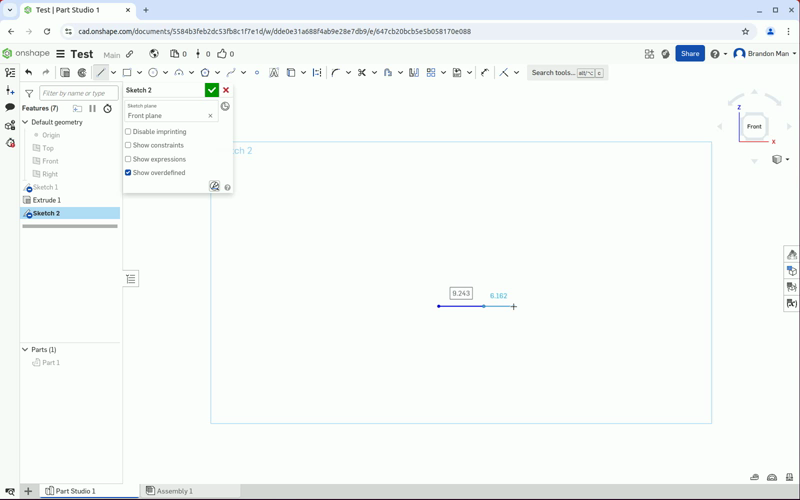
mouse_move(483, 300)
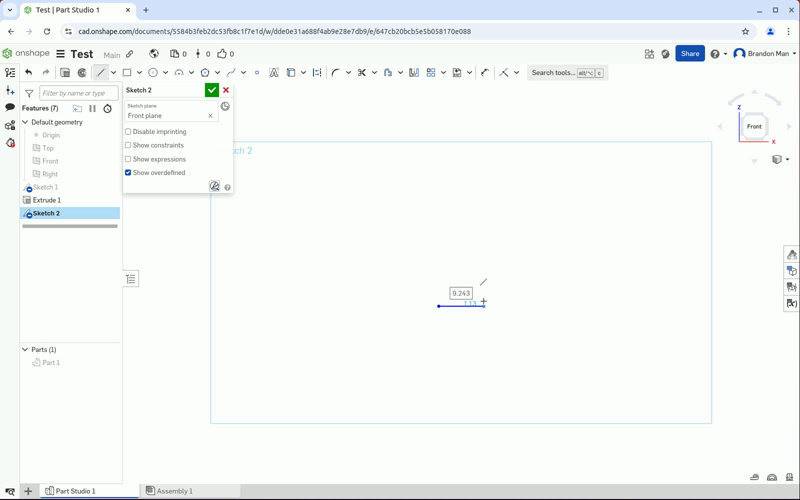
scroll(6)
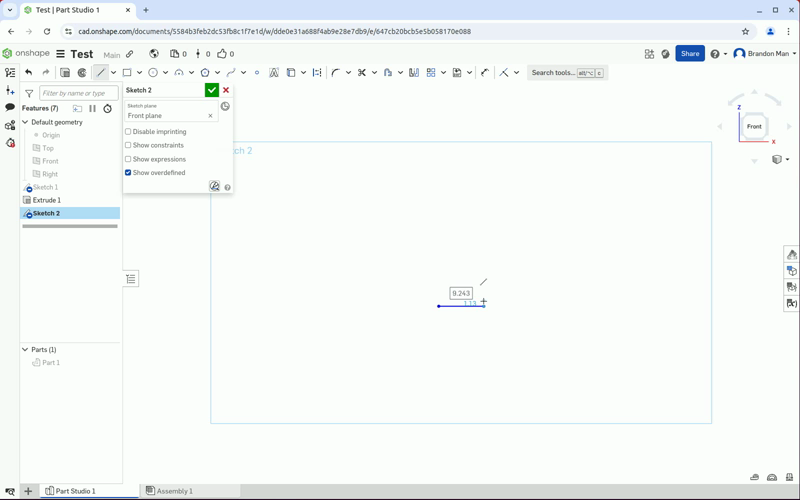
scroll(6)
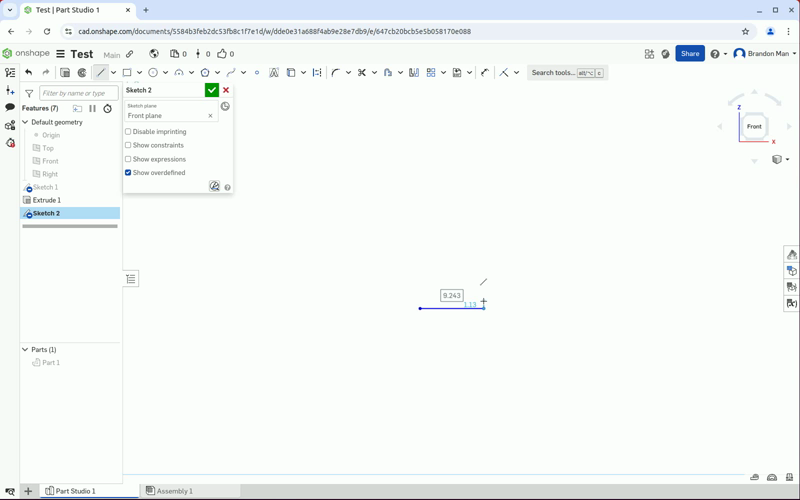
scroll(6)
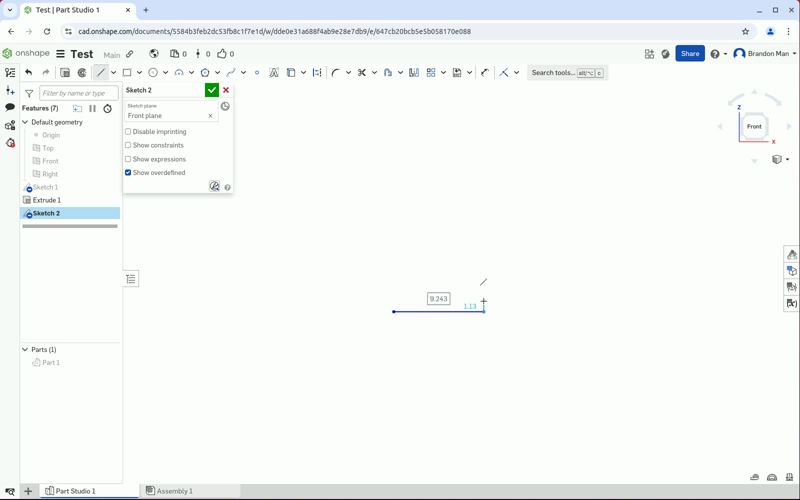
scroll(6)
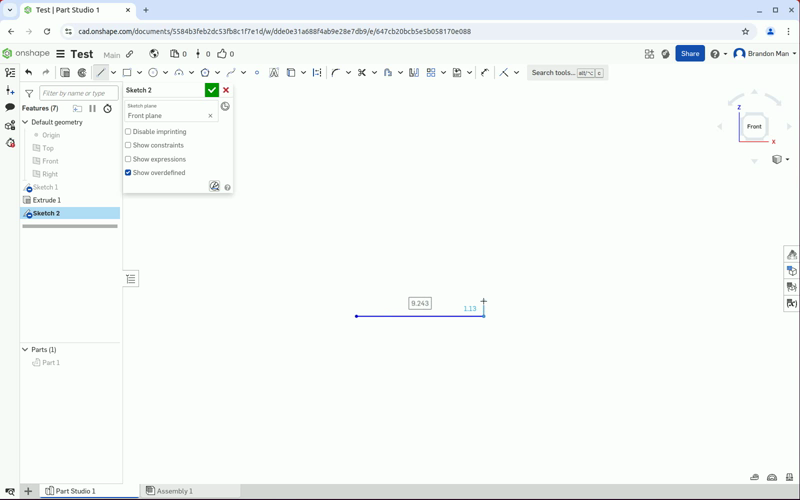
scroll(6)
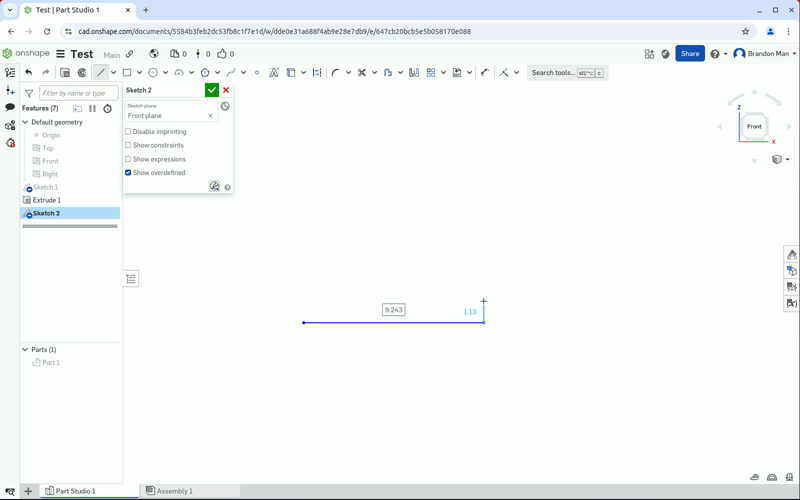
scroll(6)
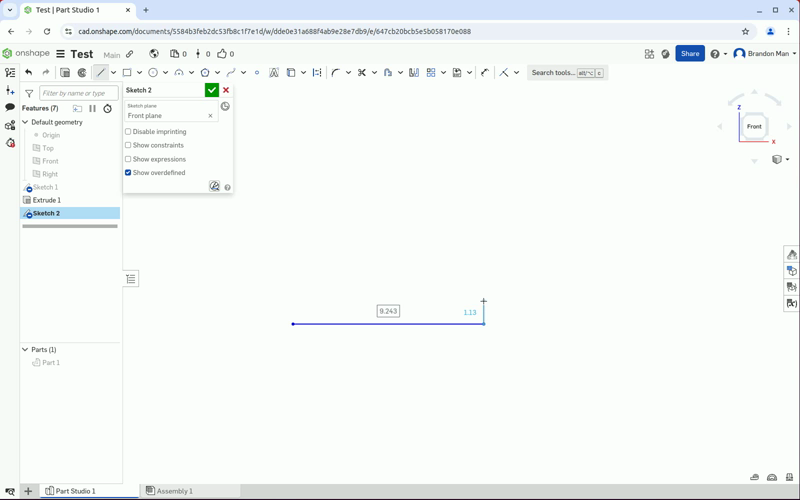
scroll(6)
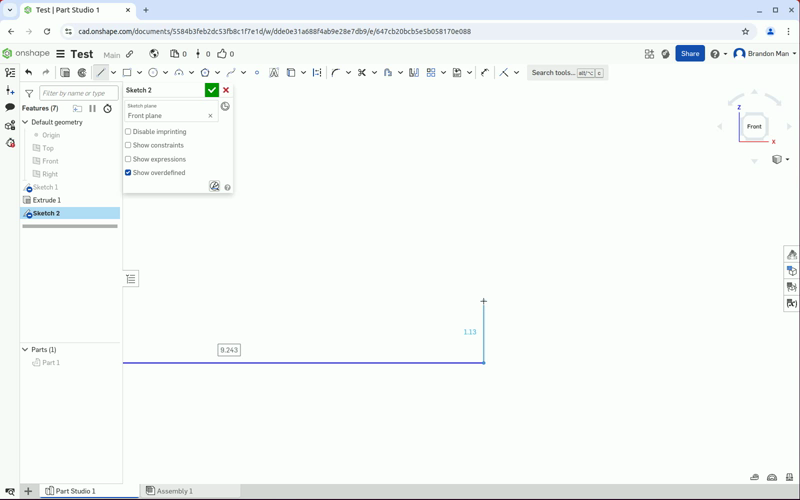
click(483, 300)
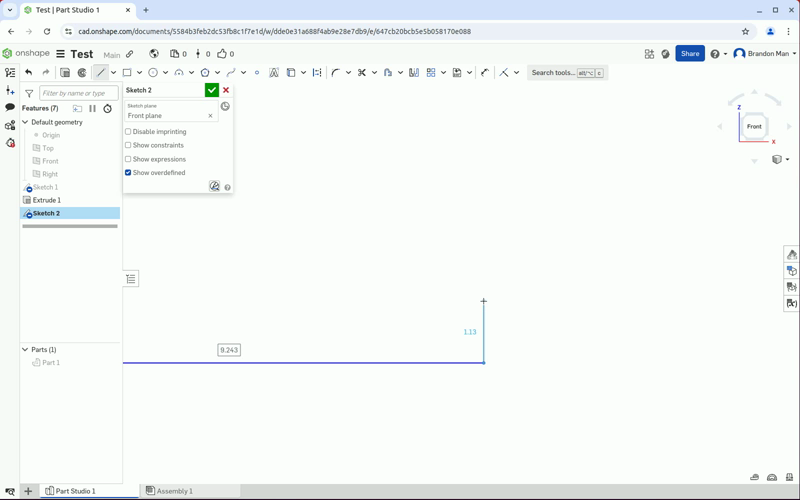
scroll(-6)
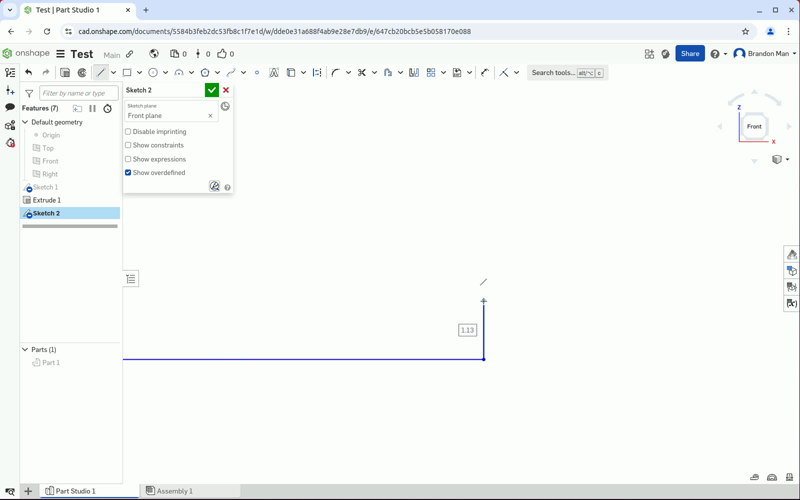
scroll(-6)
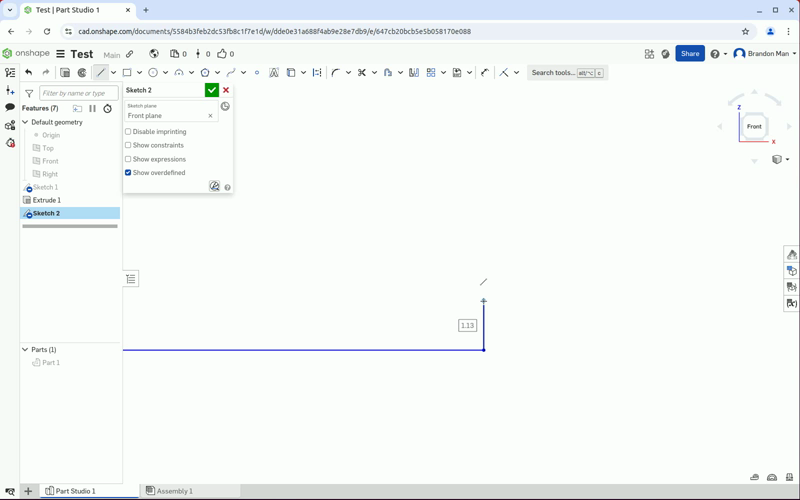
scroll(-6)
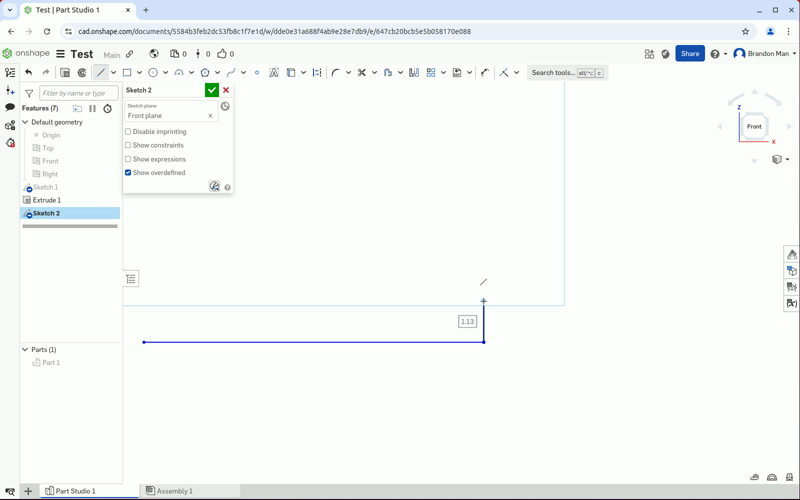
scroll(-6)
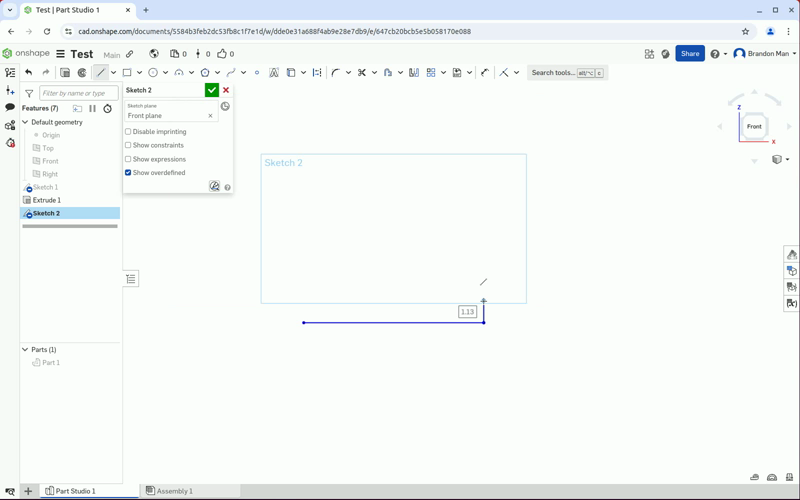
scroll(-6)
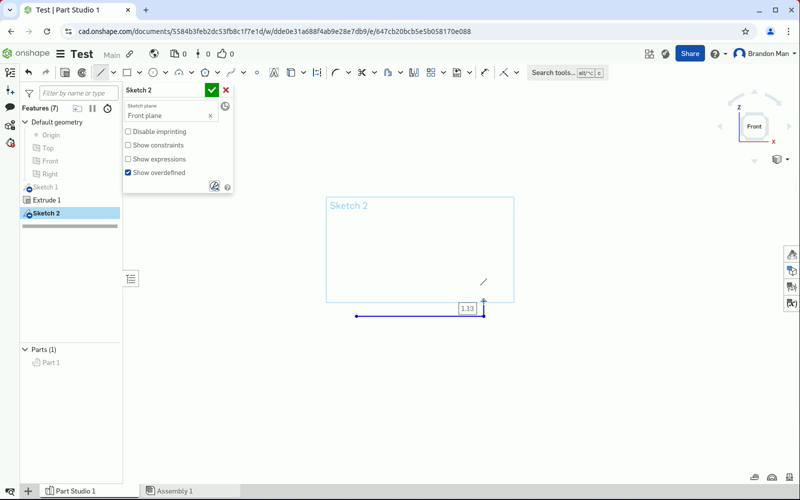
scroll(-6)
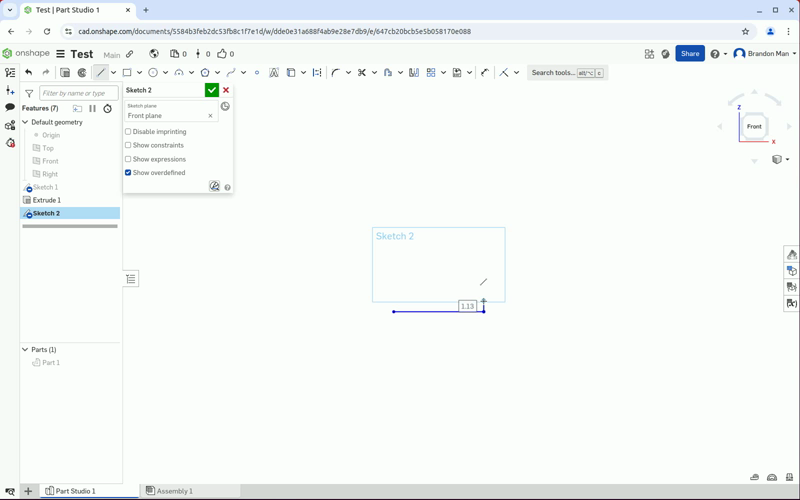
scroll(-6)
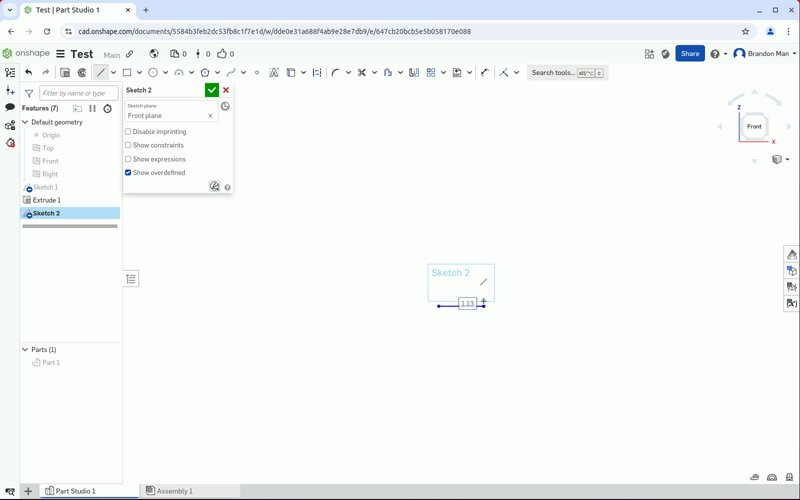
key_up(shift)
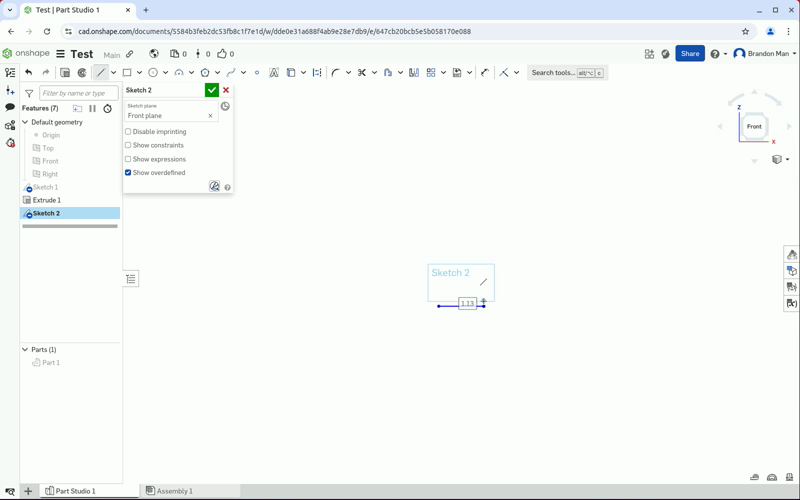
key_down(shift)
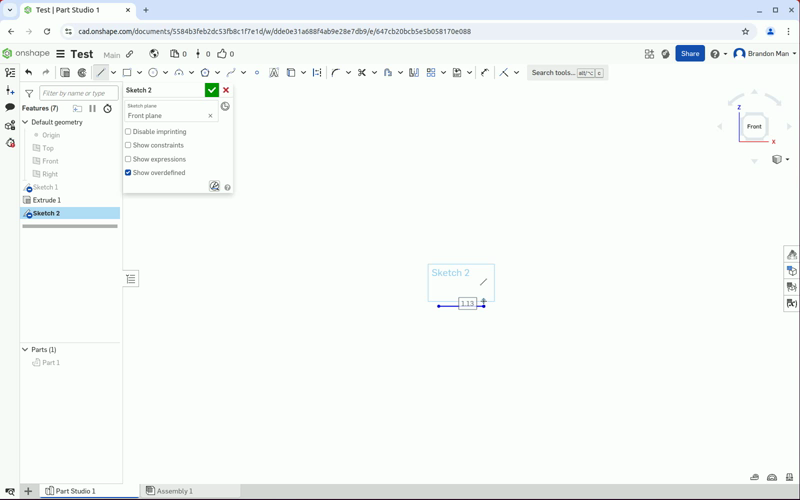
mouse_move(513, 300)
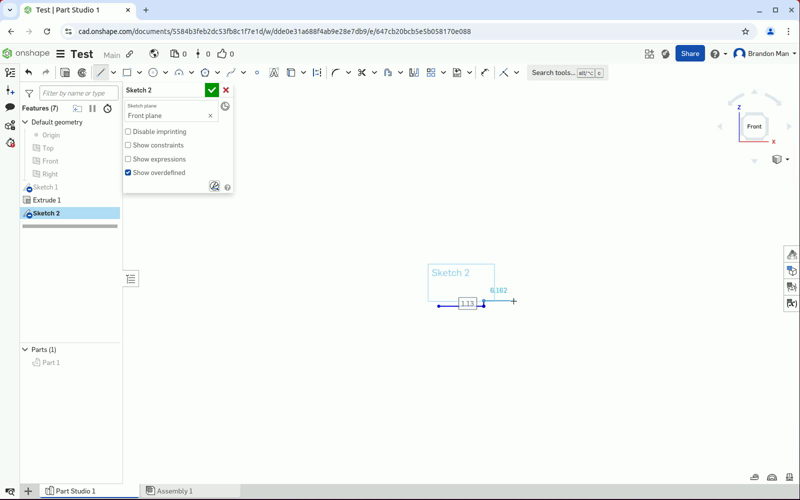
mouse_move(438, 300)
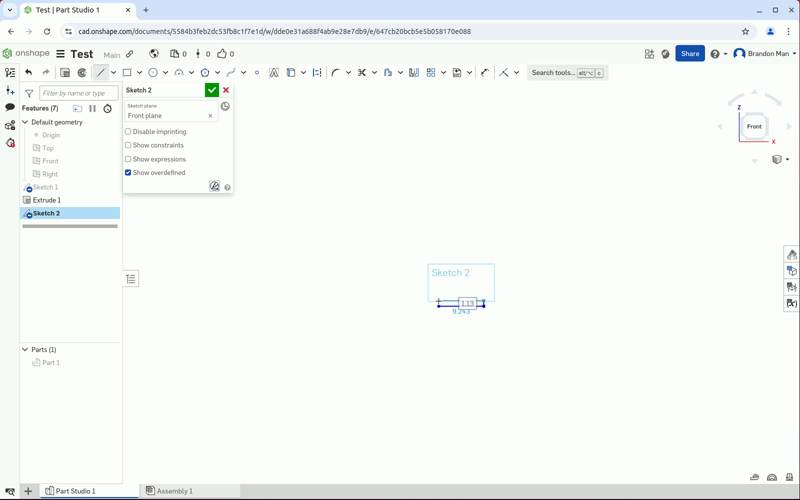
click(438, 300)
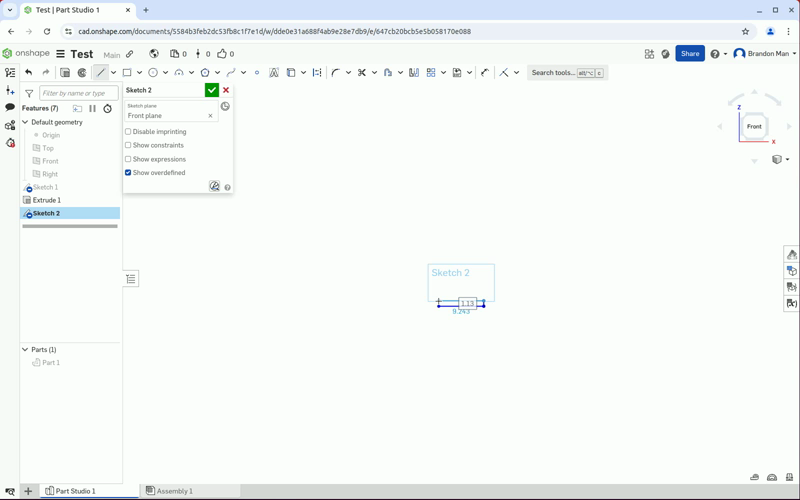
key_up(shift)
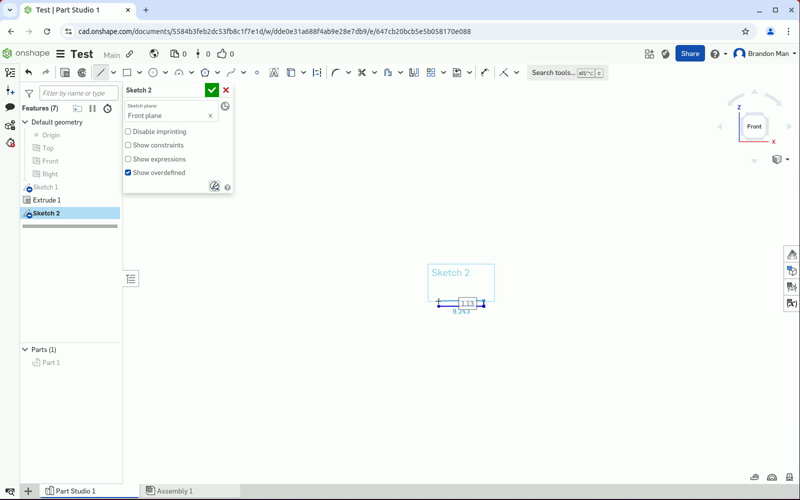
mouse_move(468, 300)
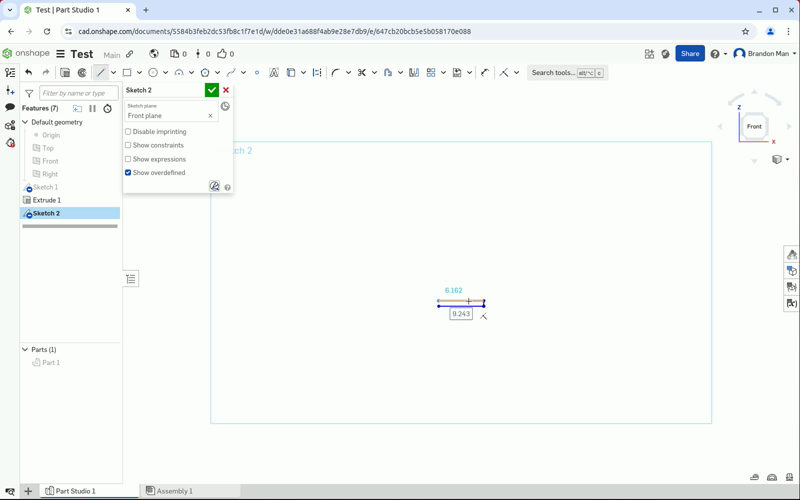
key_down(shift)
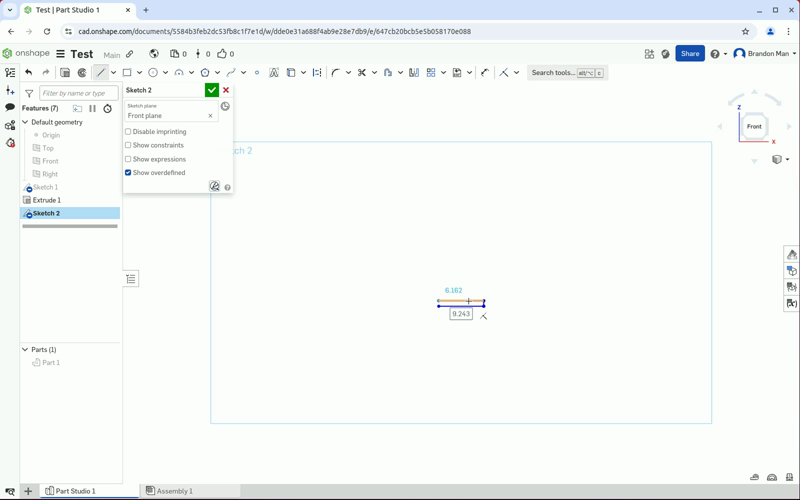
mouse_move(438, 306)
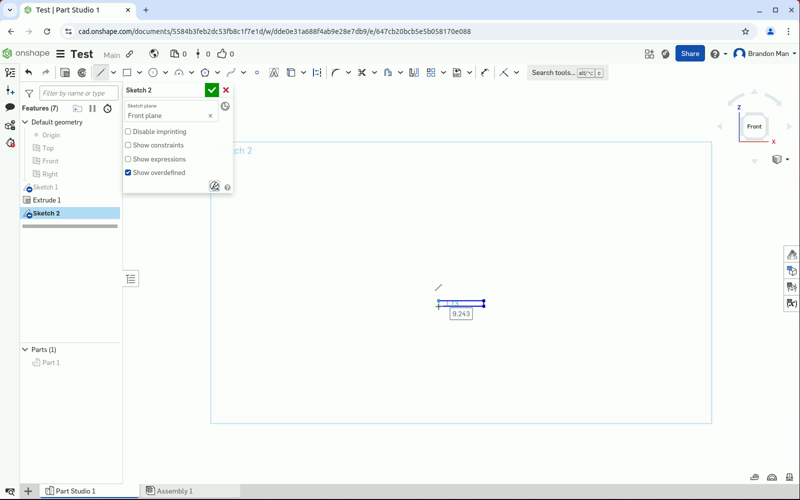
scroll(6)
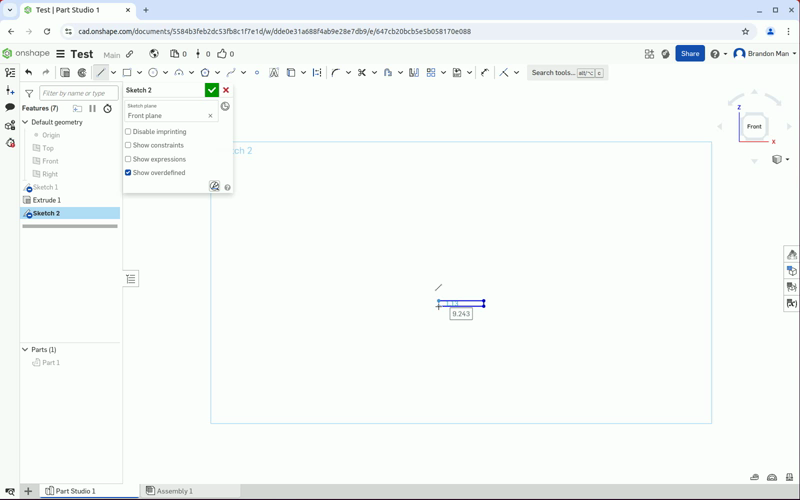
scroll(6)
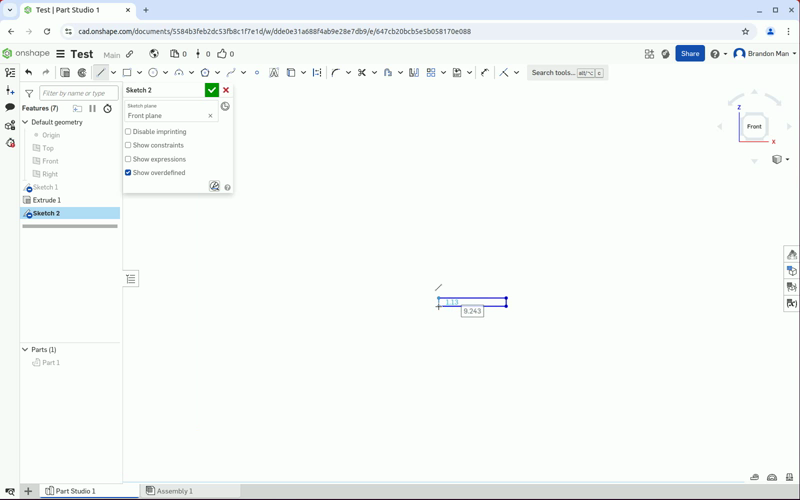
scroll(6)
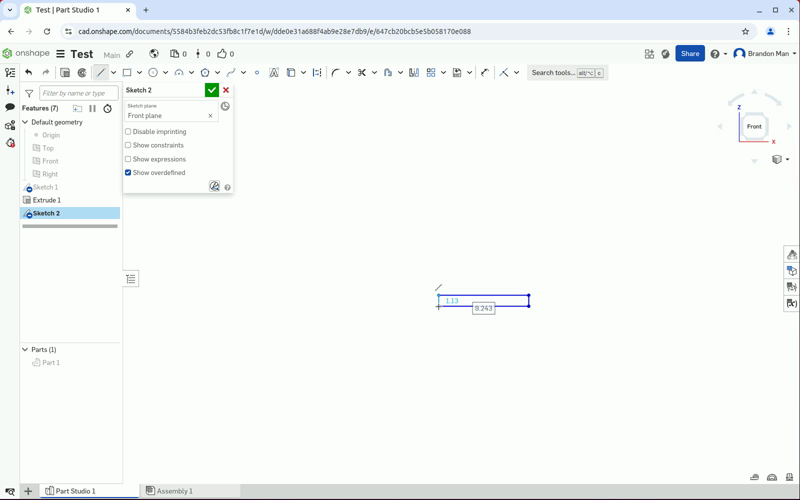
scroll(6)
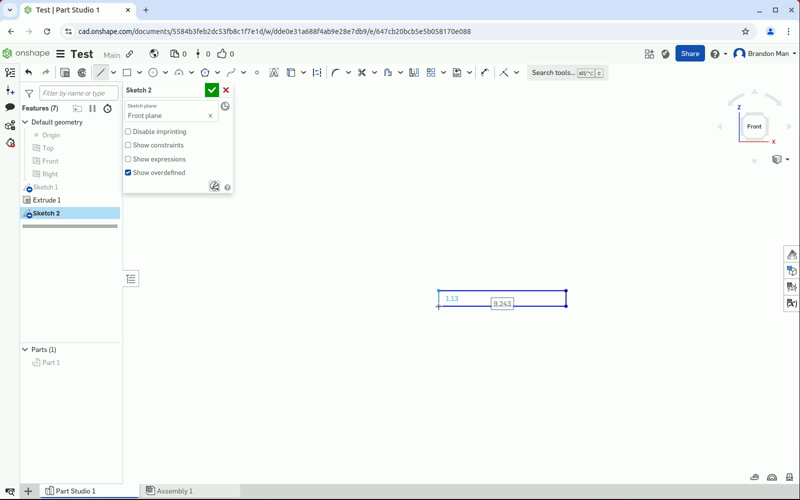
scroll(6)
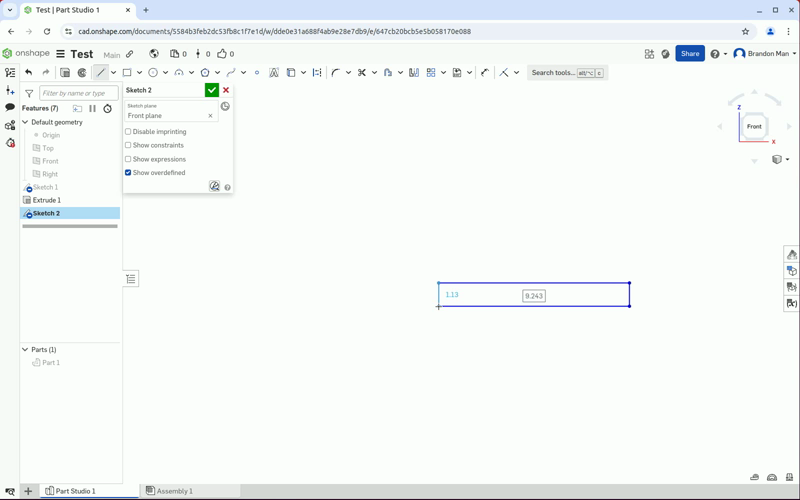
scroll(6)
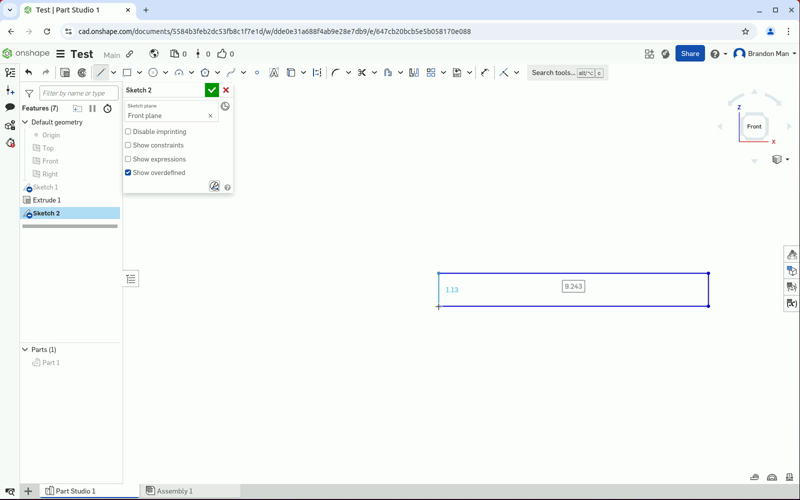
scroll(6)
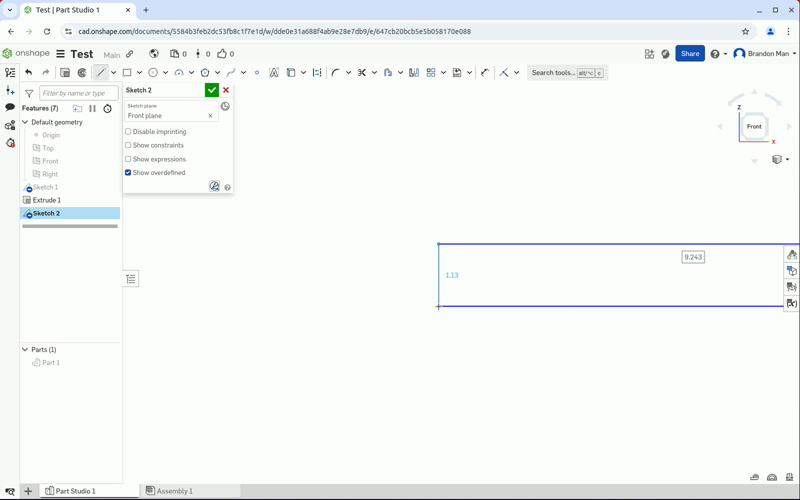
key_up(shift)
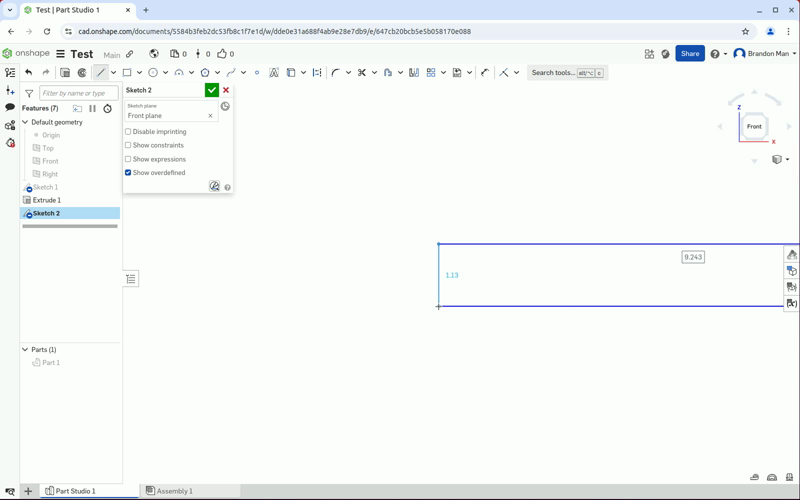
click(438, 306)
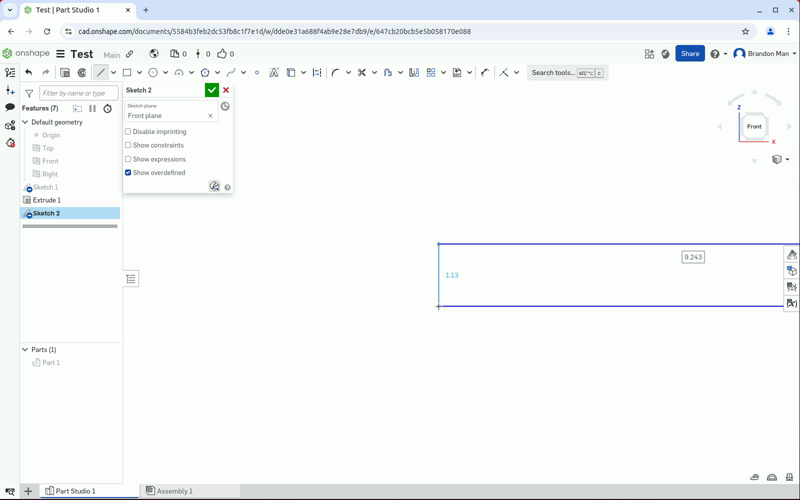
scroll(-6)
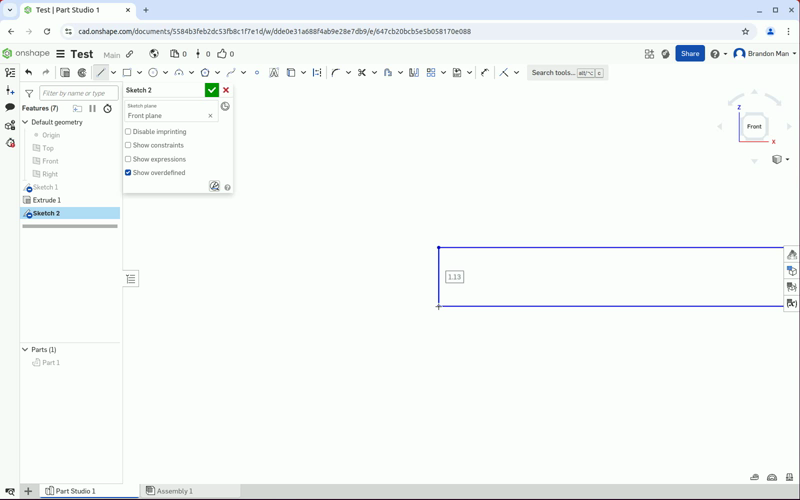
scroll(-6)
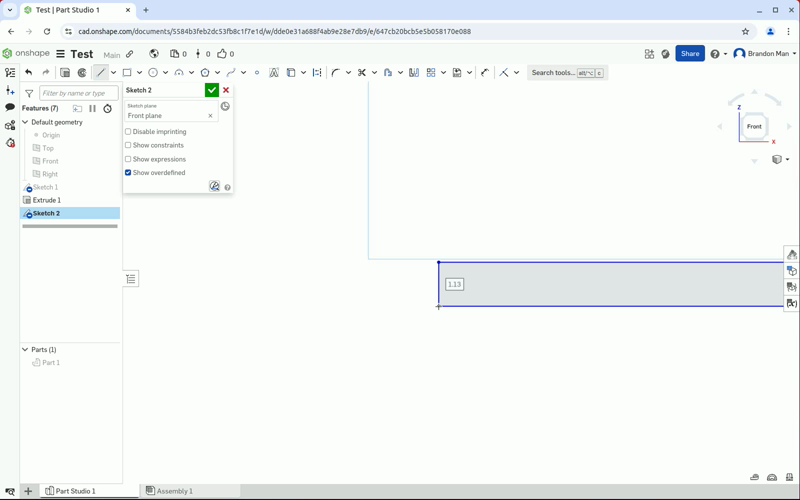
scroll(-6)
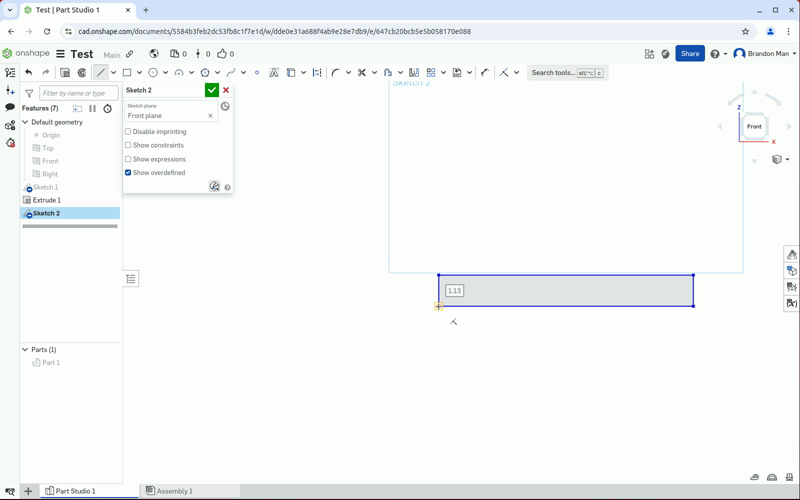
scroll(-6)
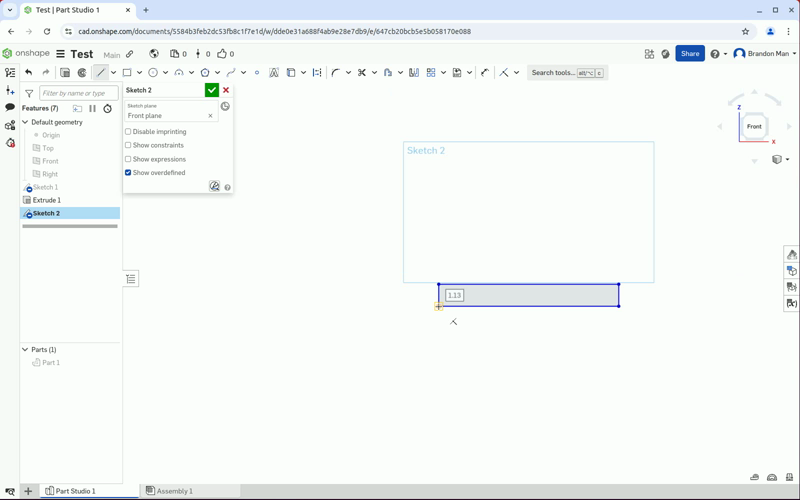
scroll(-6)
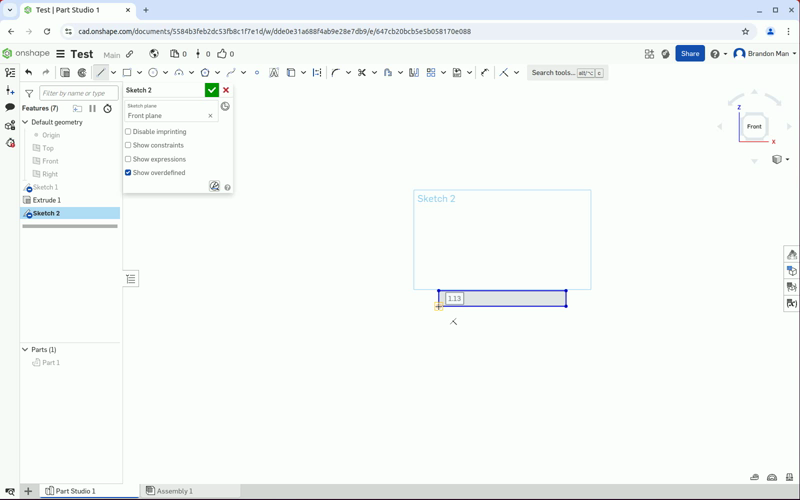
scroll(-6)
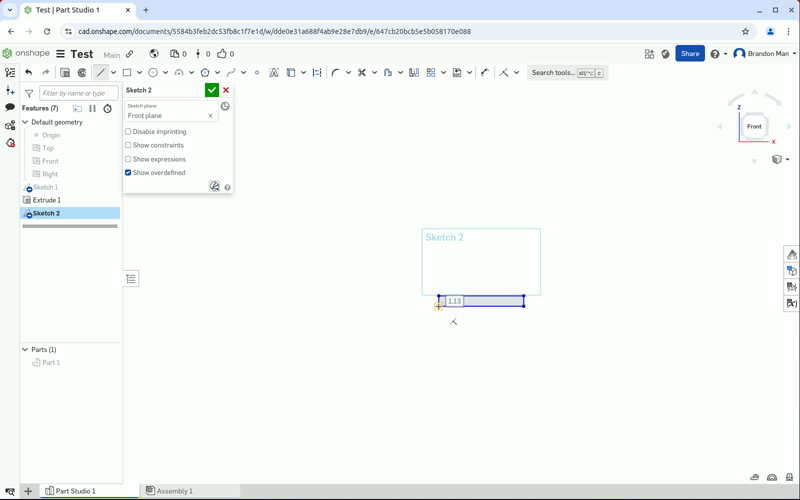
scroll(-6)
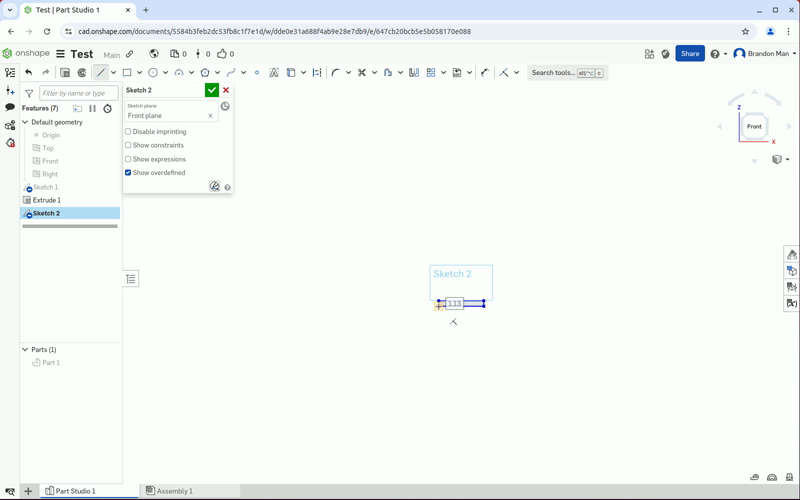
key(esc)
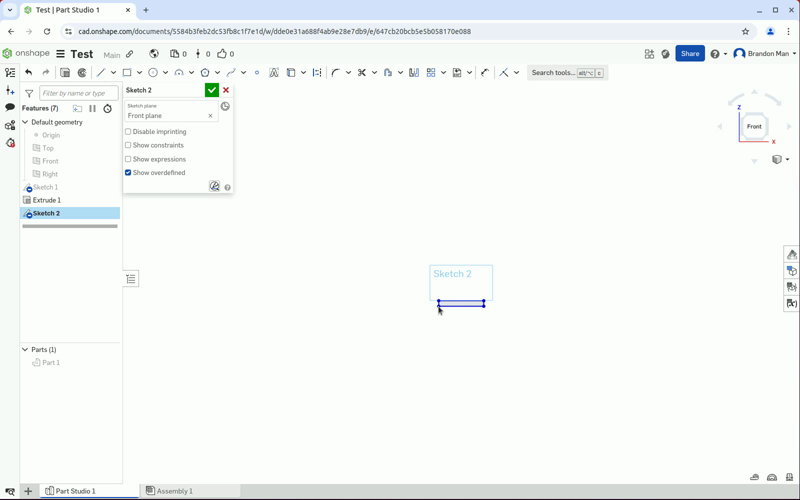
mouse_move(474, 304)
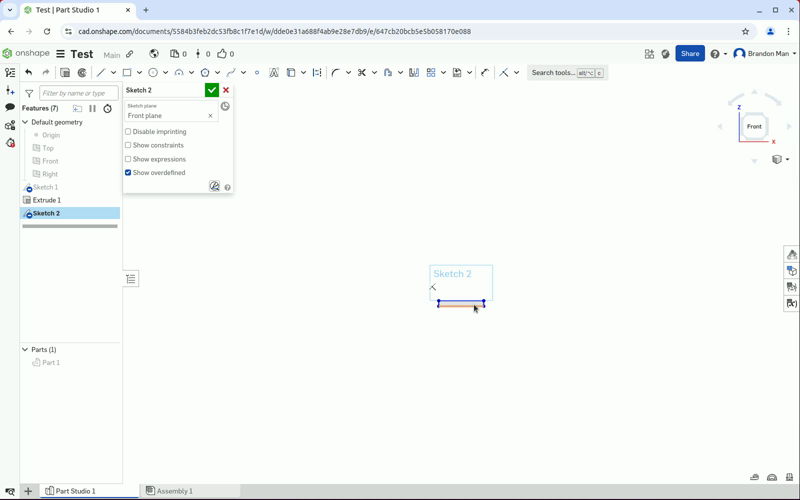
scroll(6)
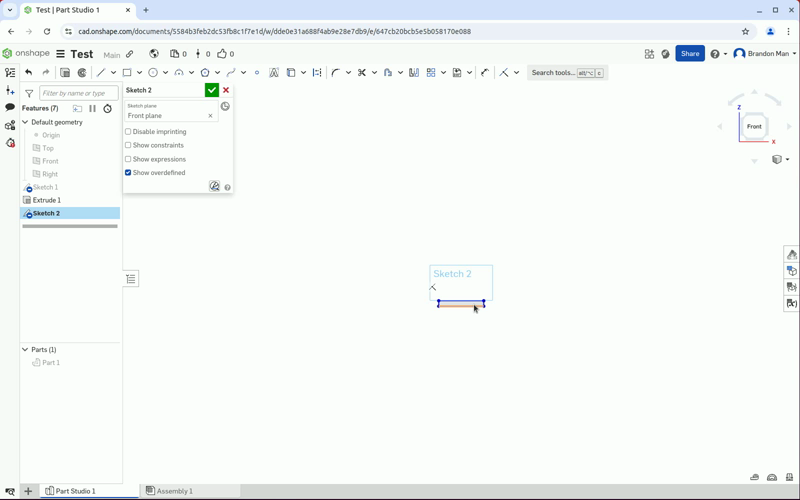
scroll(6)
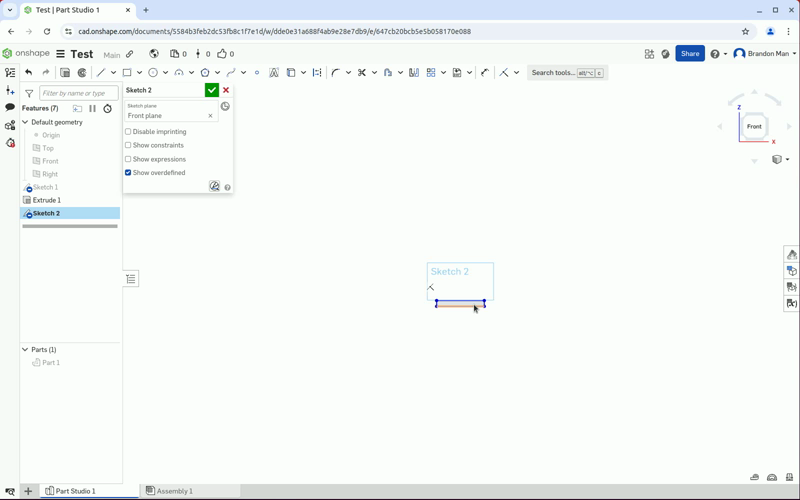
scroll(6)
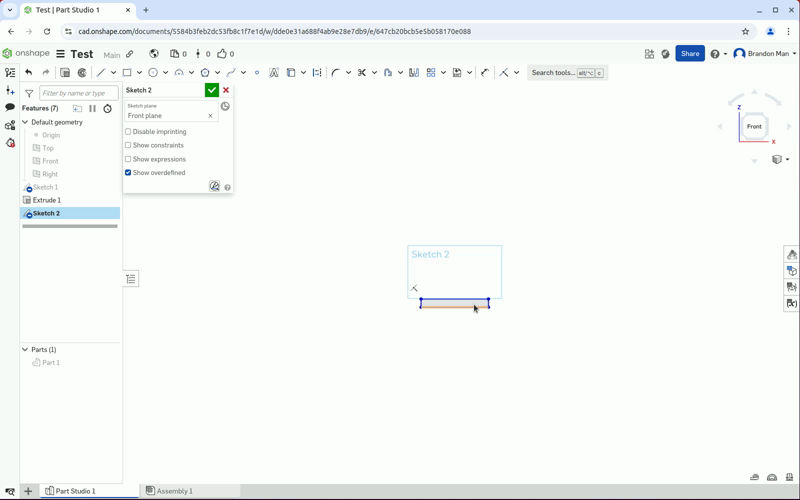
scroll(6)
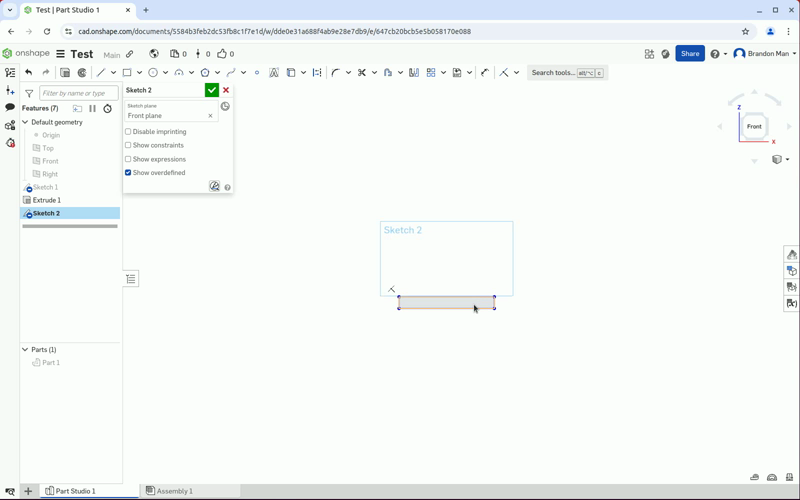
scroll(6)
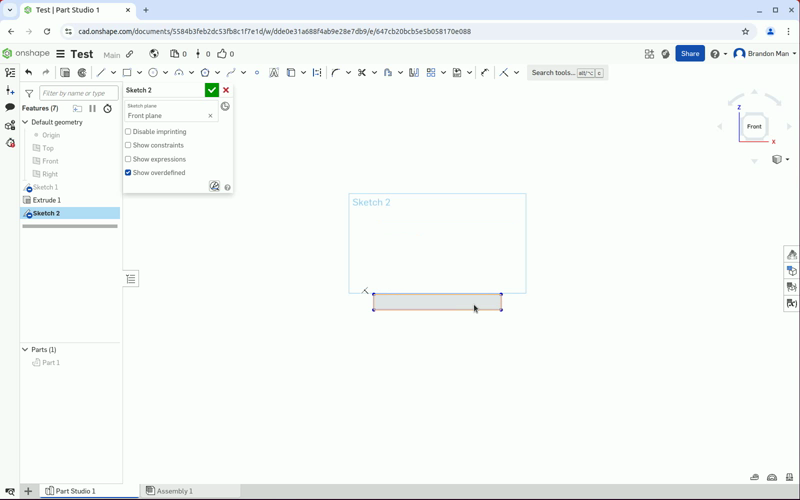
scroll(6)
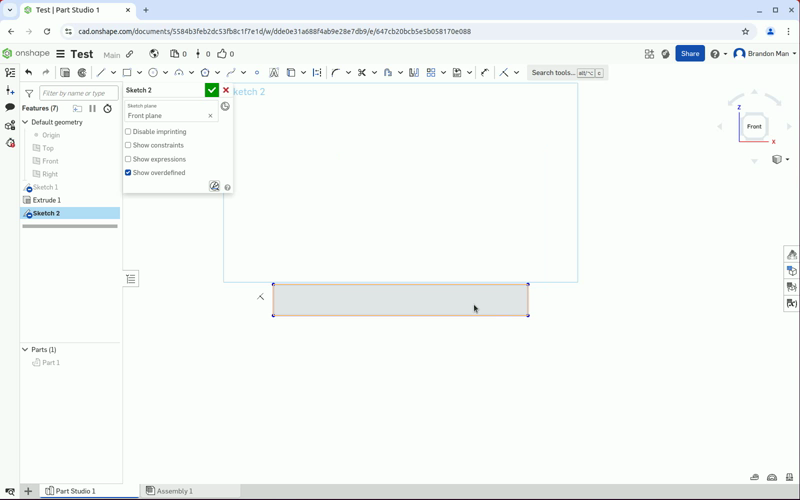
scroll(6)
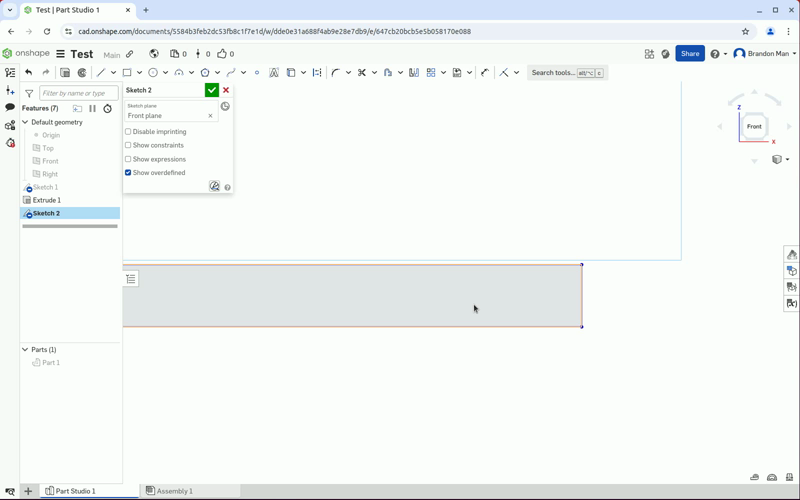
click(474, 304)
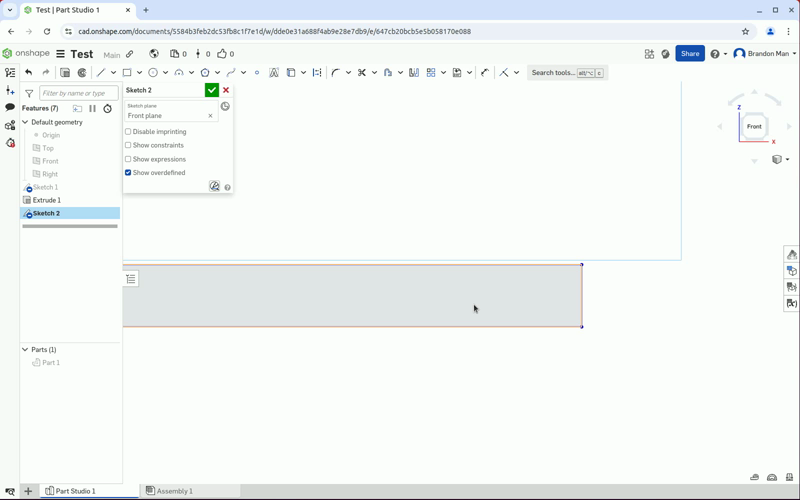
scroll(-6)
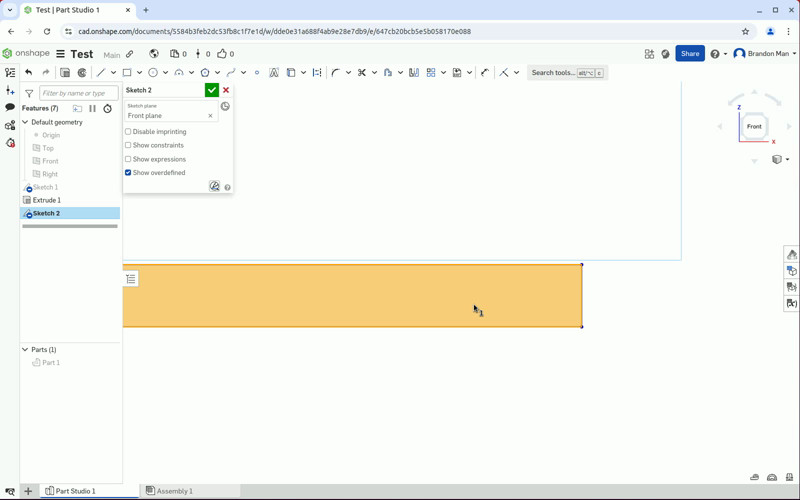
scroll(-6)
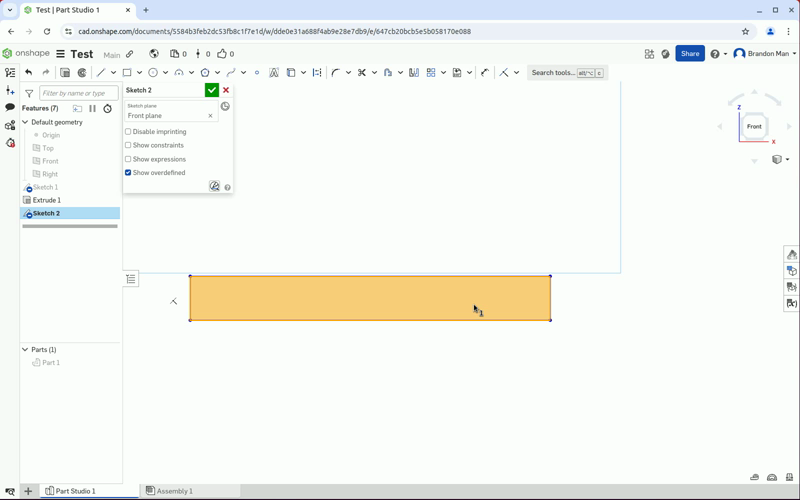
scroll(-6)
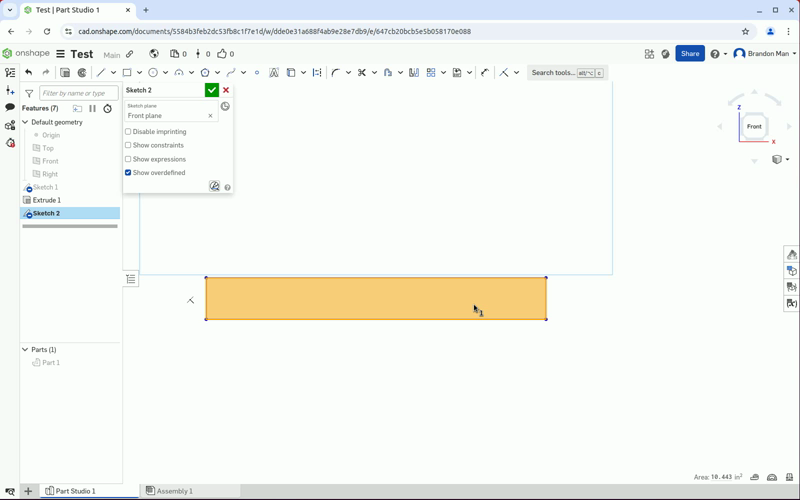
scroll(-6)
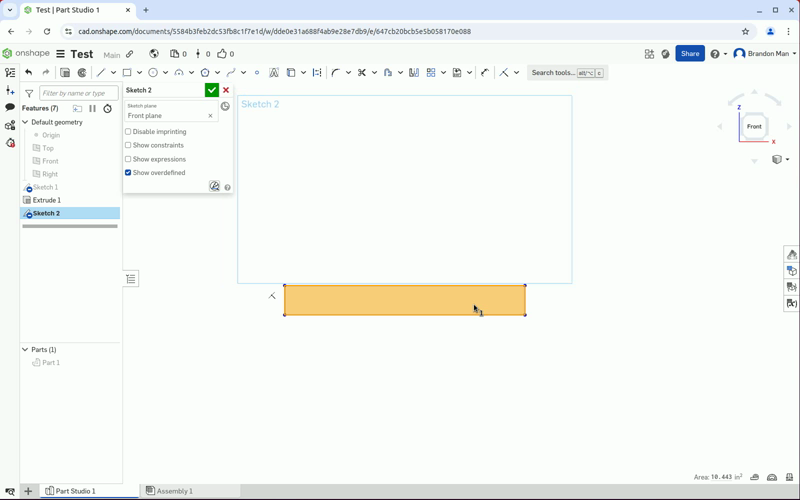
scroll(-6)
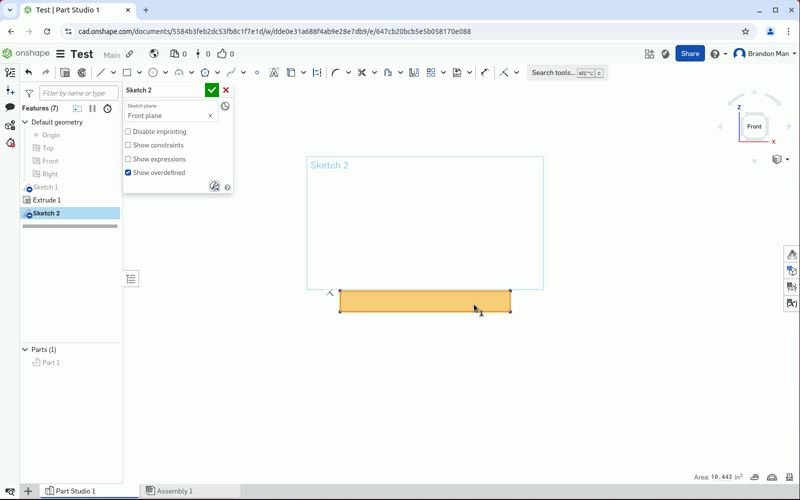
scroll(-6)
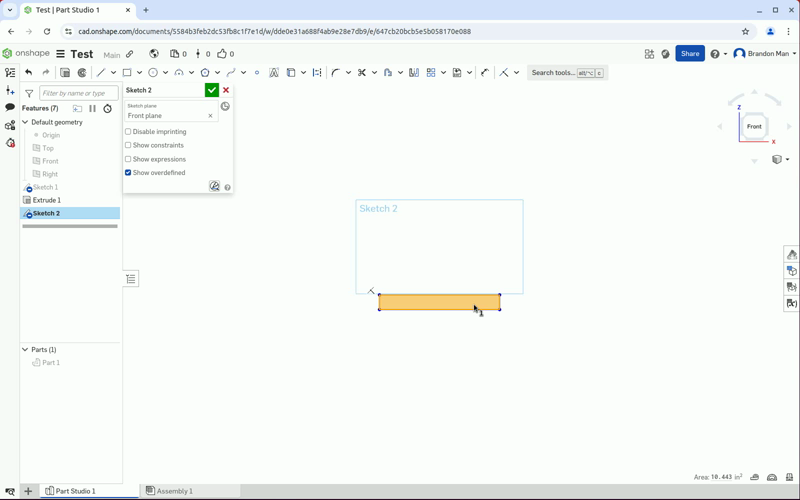
scroll(-6)
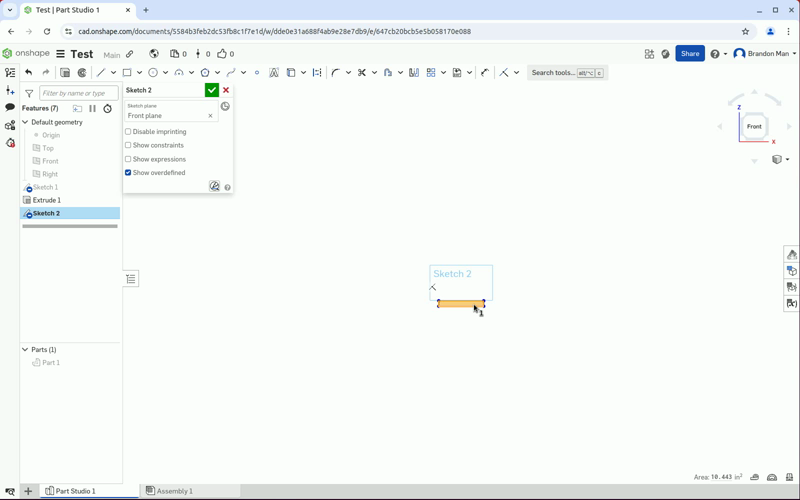
mouse_move(73, 352)
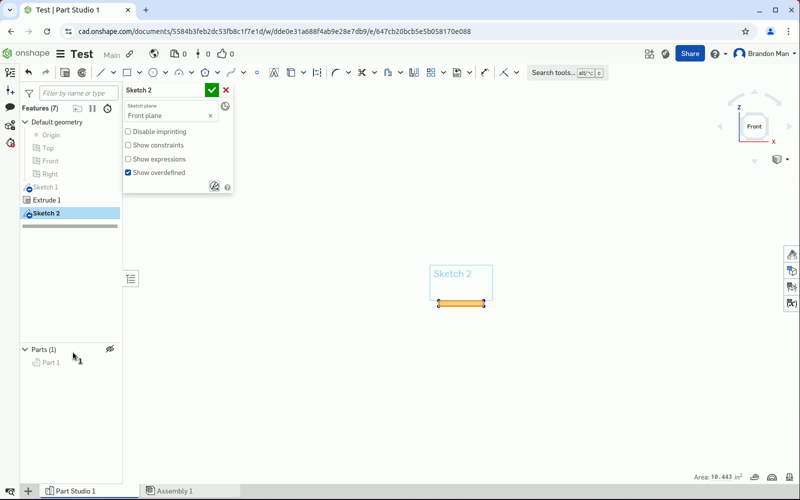
key(shift+y)
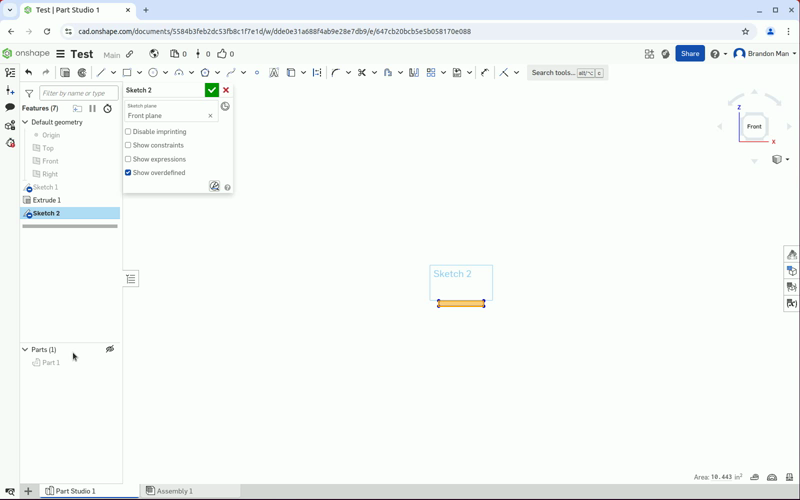
key(shift+e)
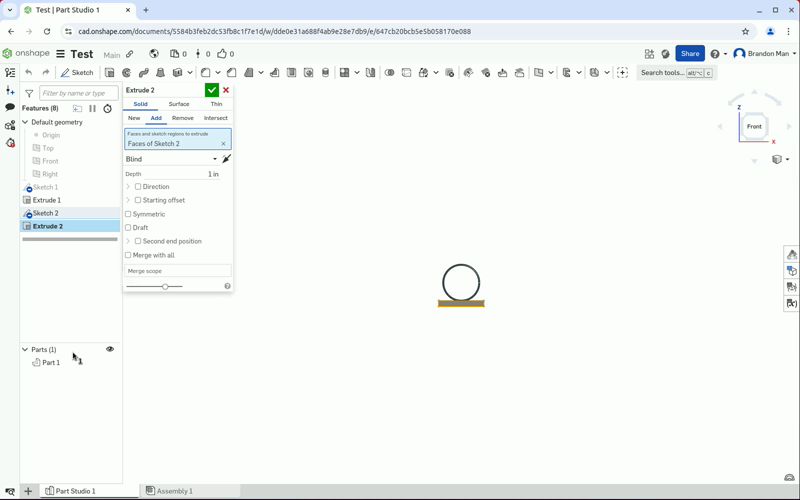
mouse_move(143, 106)
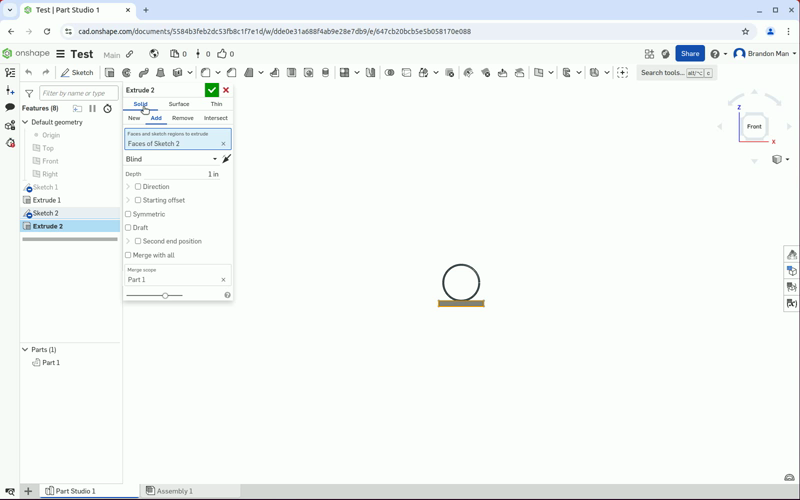
click(143, 106)
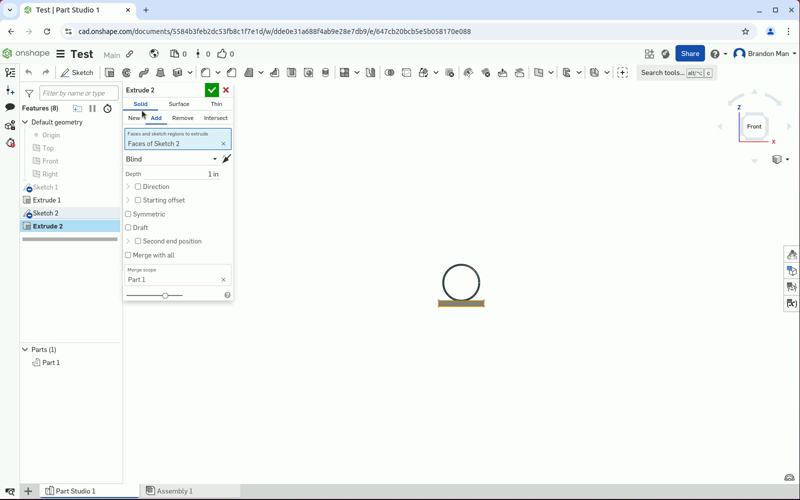
mouse_move(137, 120)
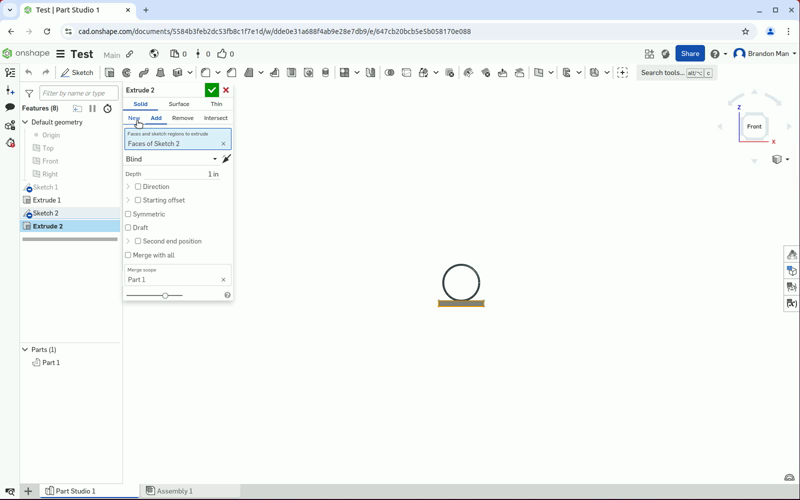
click(137, 120)
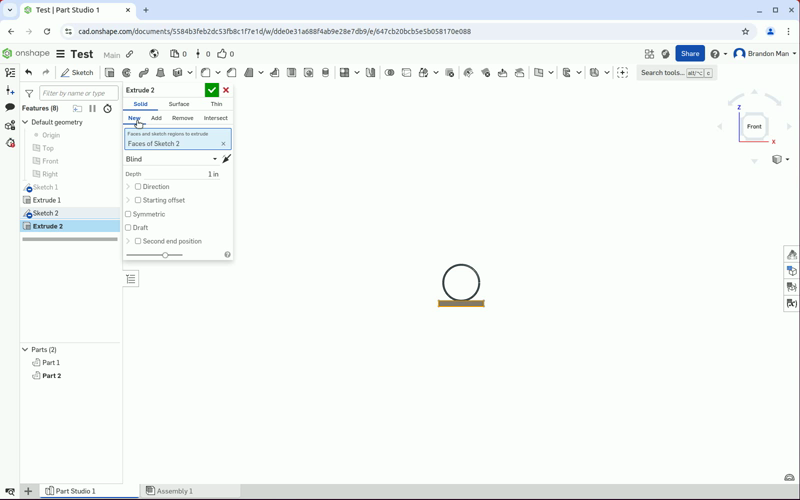
key(tab, 4)
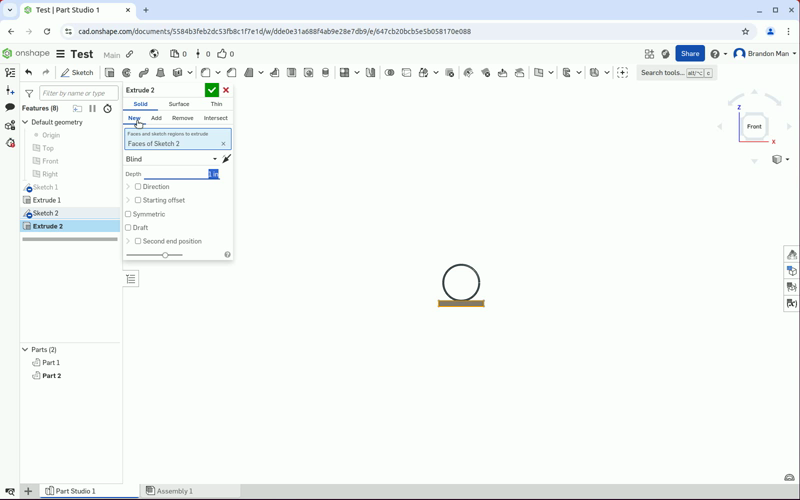
text(-23.108)
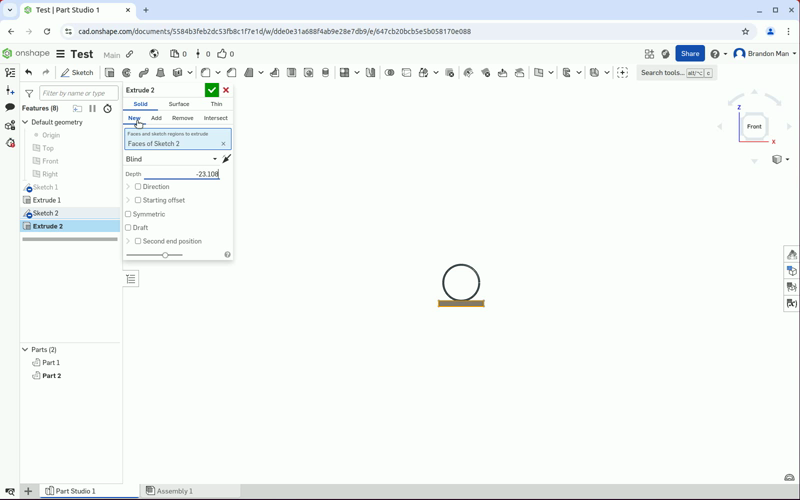
key(enter)
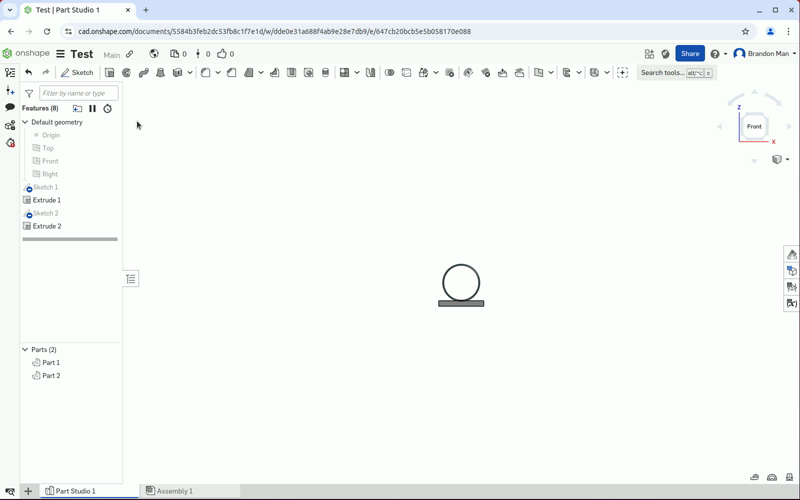
key(shift+h)
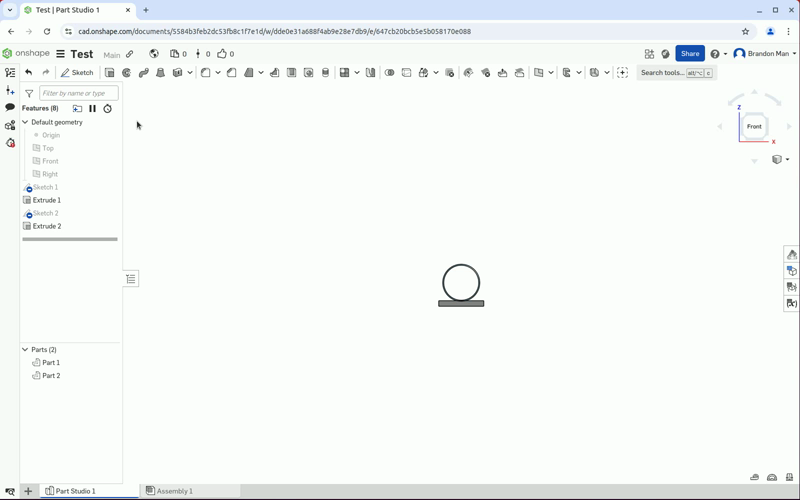
key(shift+h)
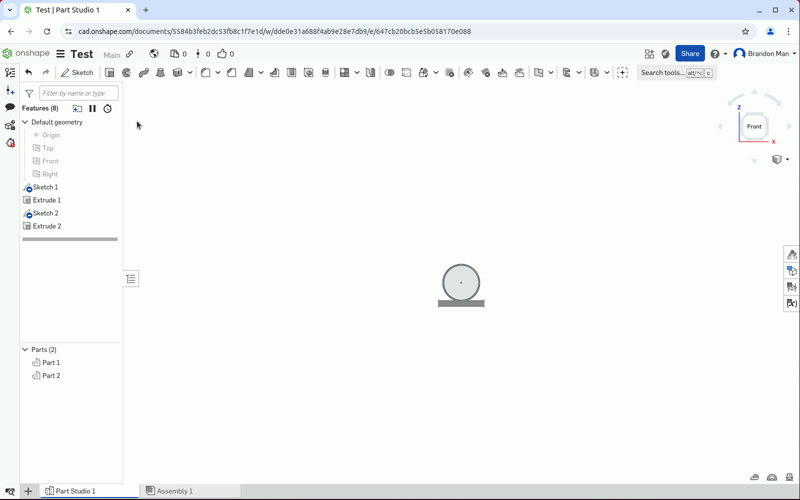
key(shift+7)
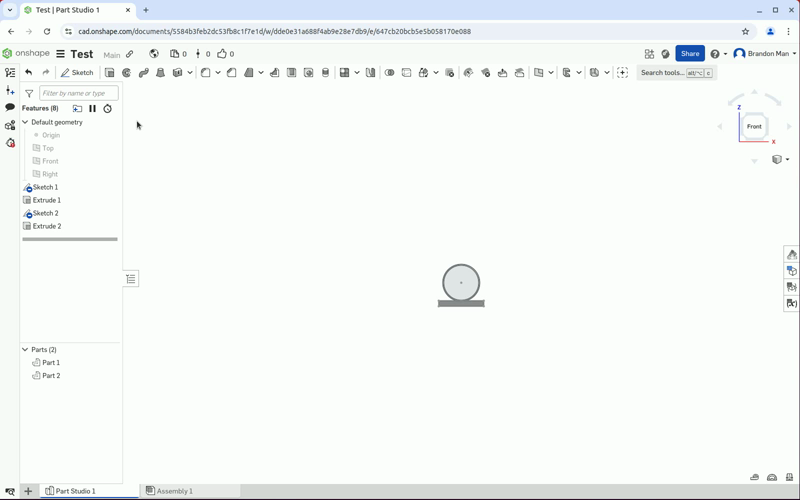
key(left, 2)
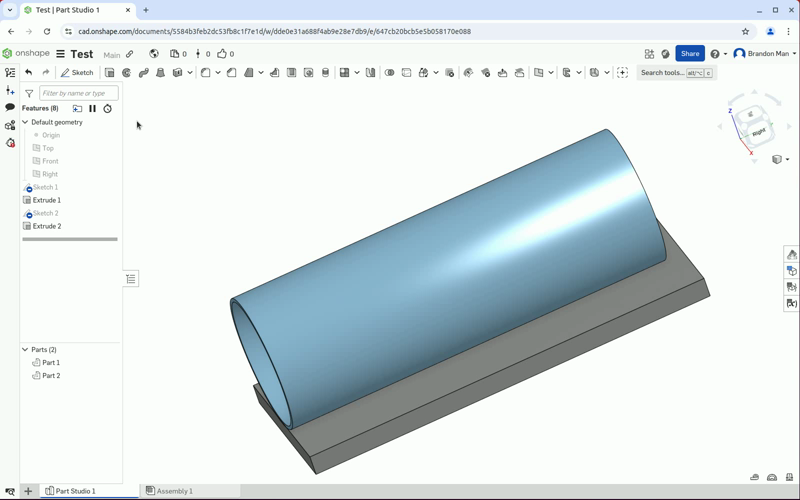
key(down, 2)
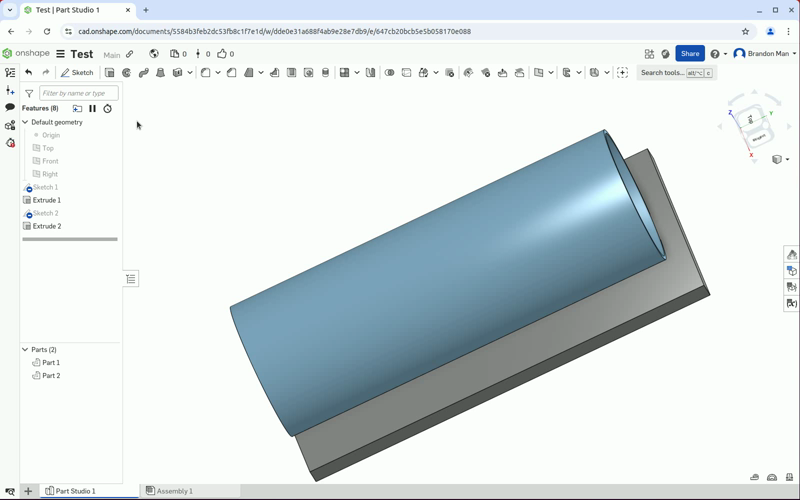
key(up, 2)
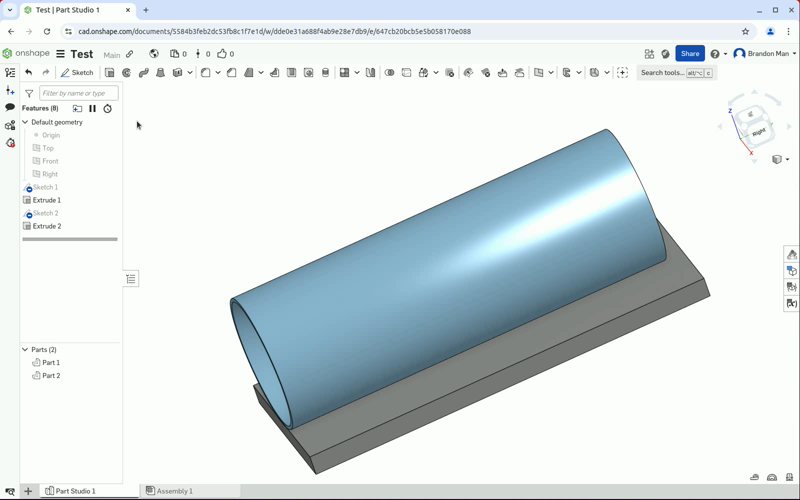
key(right, 2)
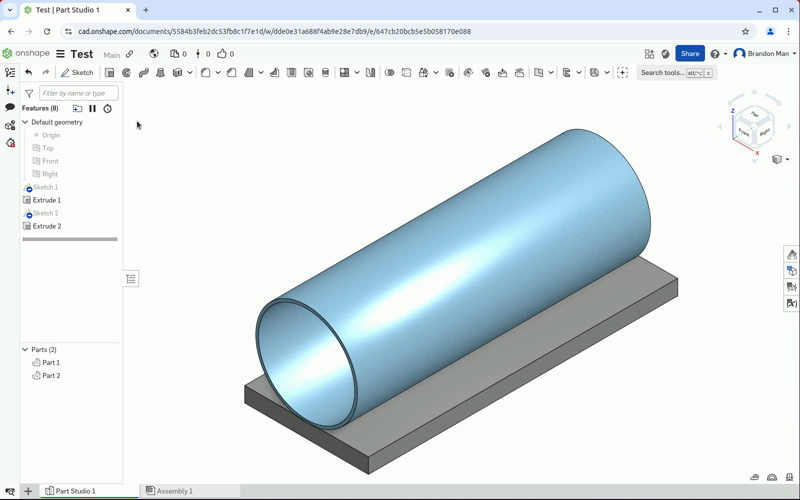
mouse_move(73, 189)
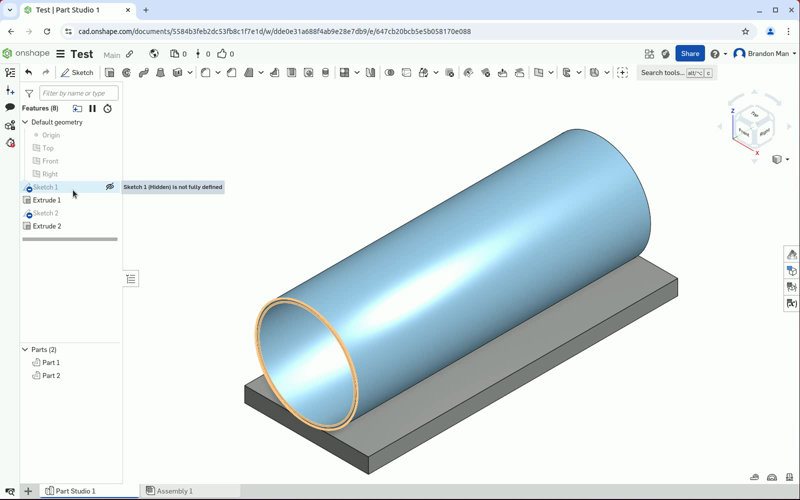
click(73, 189)